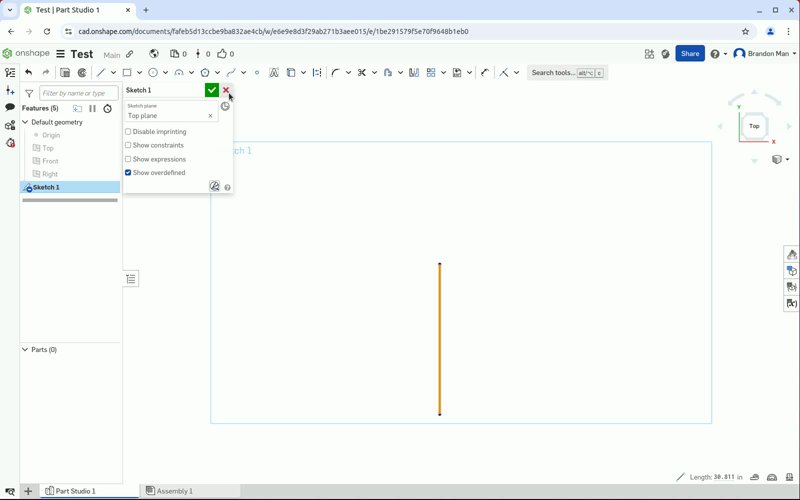
key(shift+h)
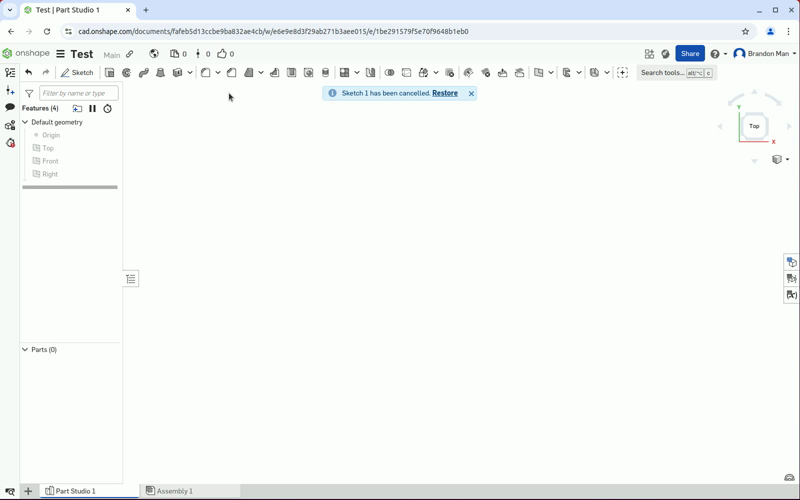
mouse_move(73, 352)
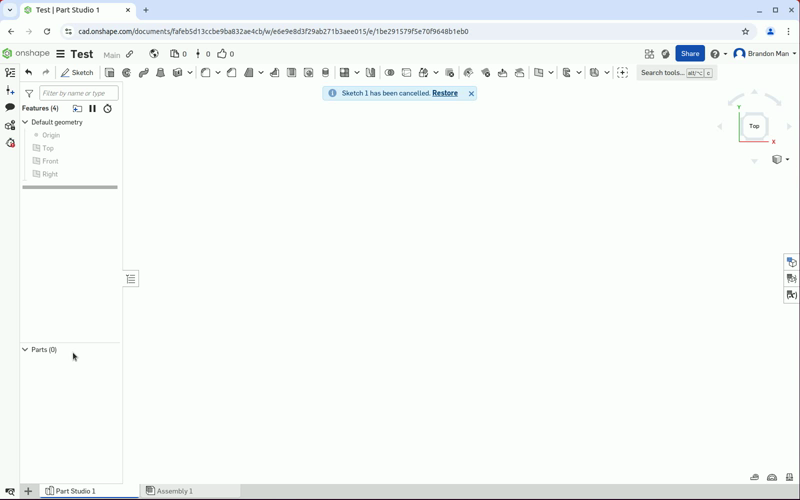
key(y)
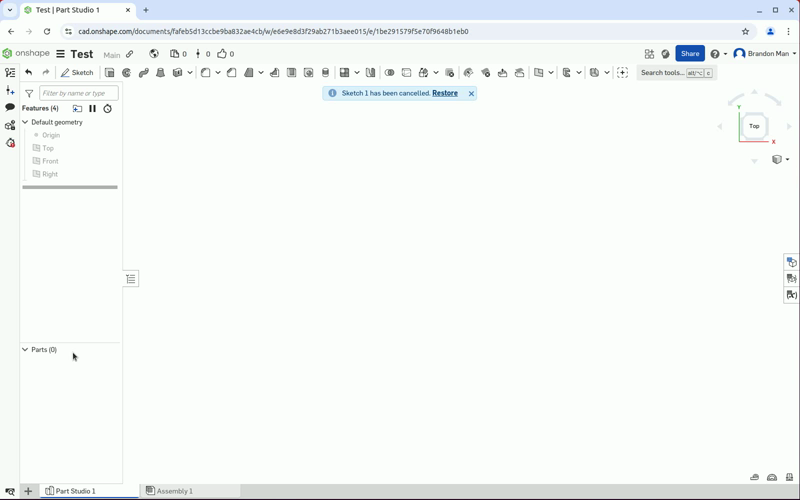
key(shift+p)
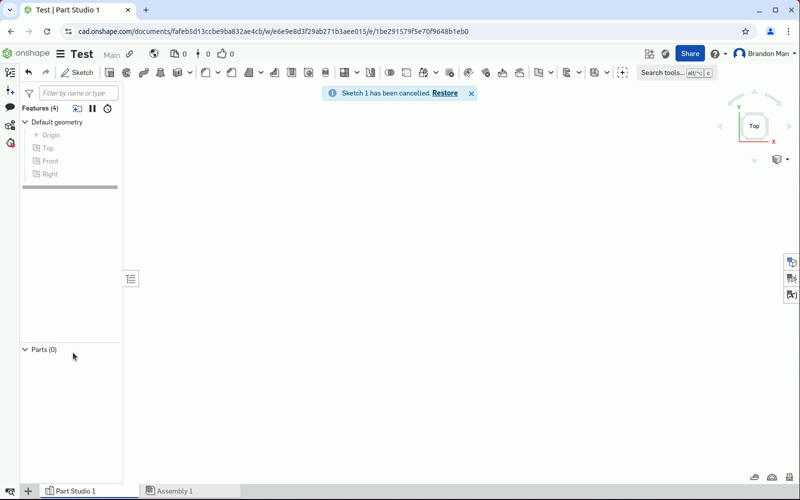
key(space)
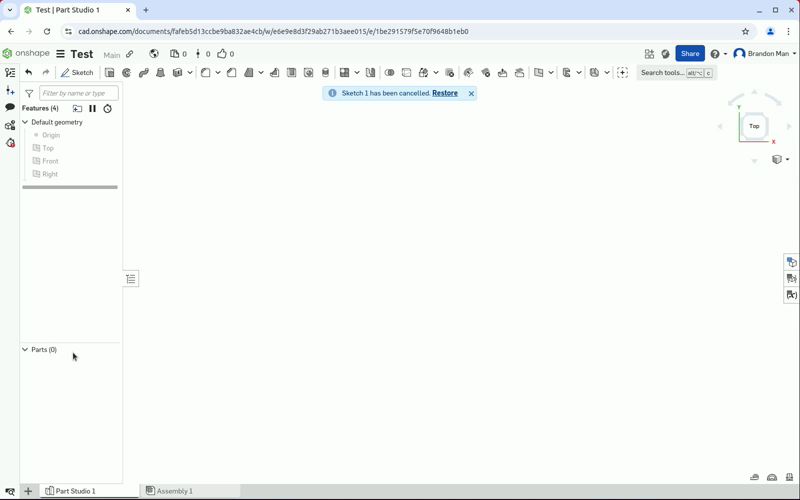
key_down(shift)
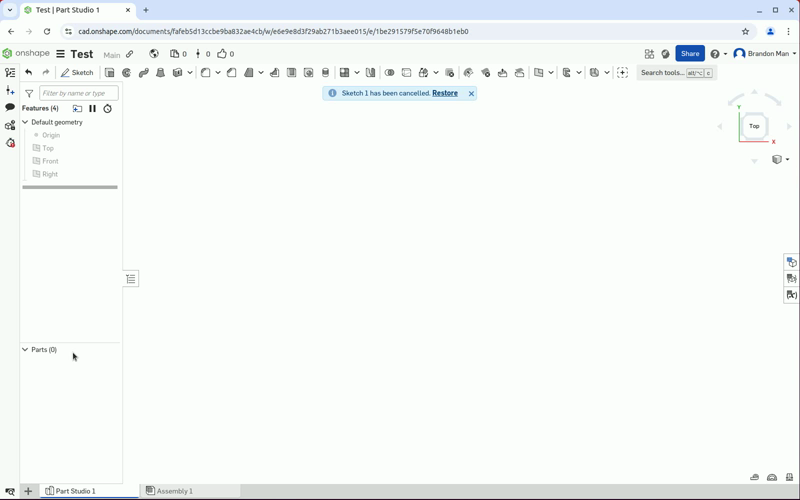
key(up)
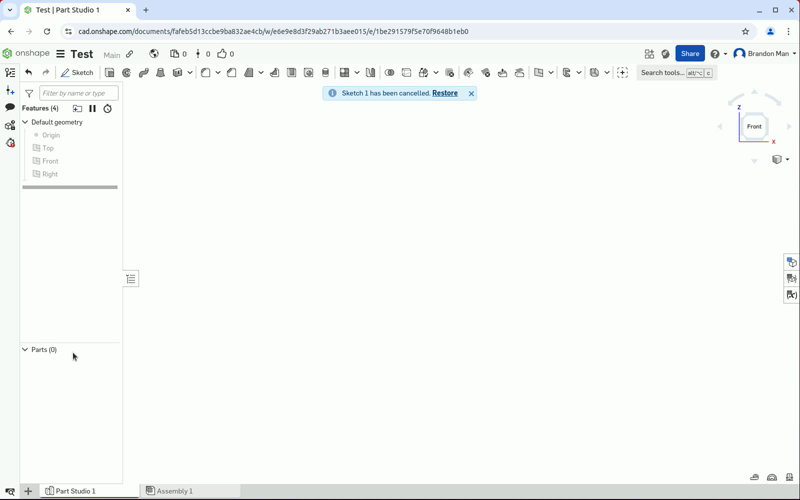
key_up(shift)
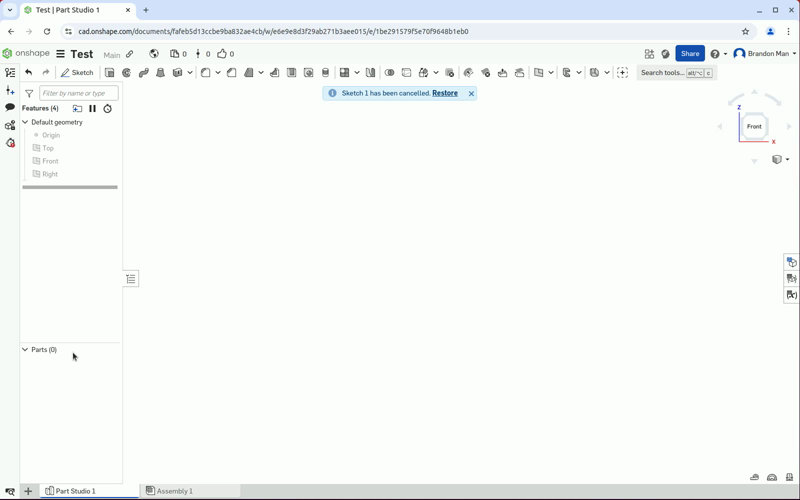
key(space)
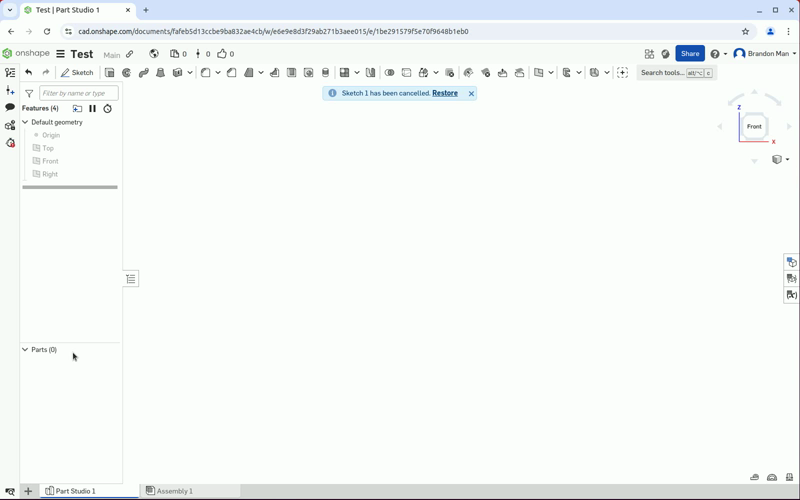
key_down(shift)
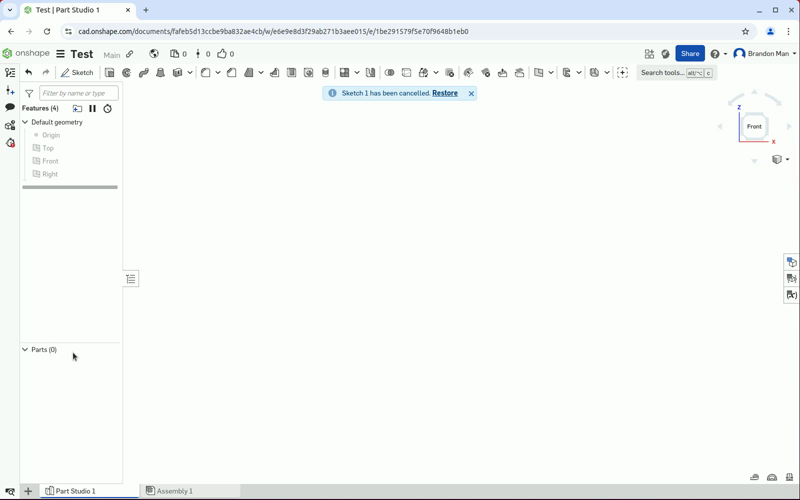
key(left)
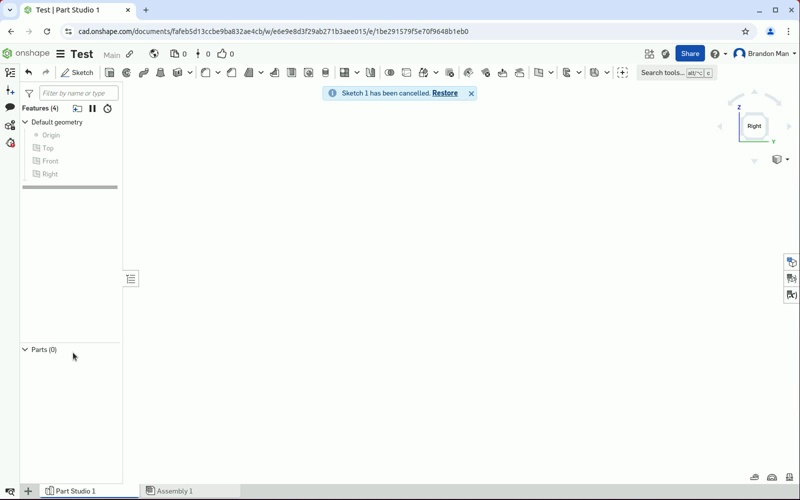
key_up(shift)
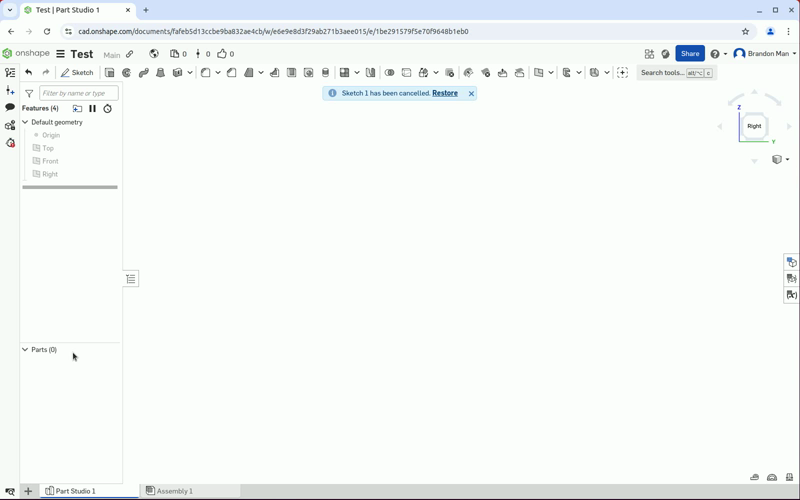
mouse_move(73, 352)
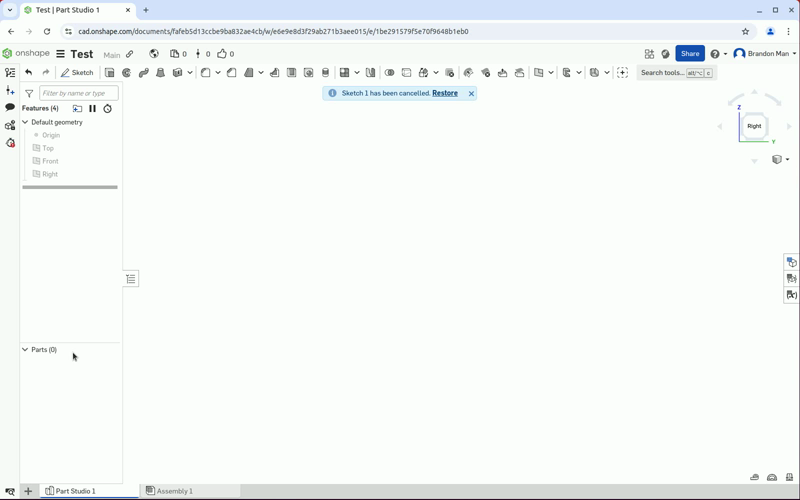
key(shift+y)
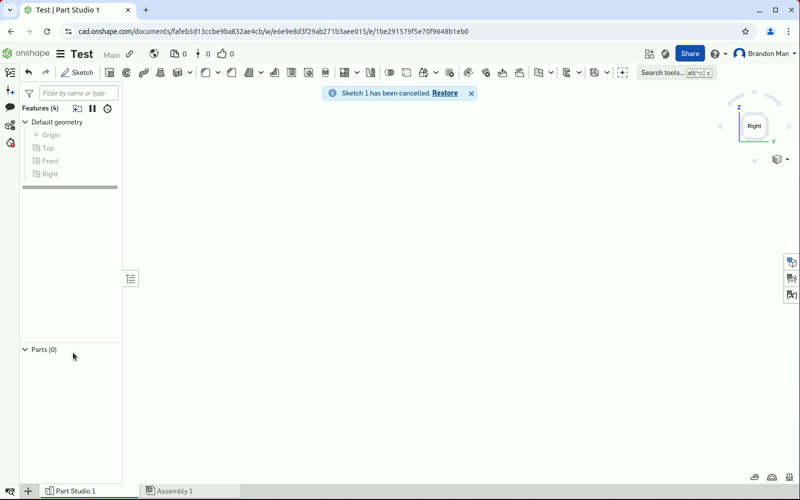
key(shift+s)
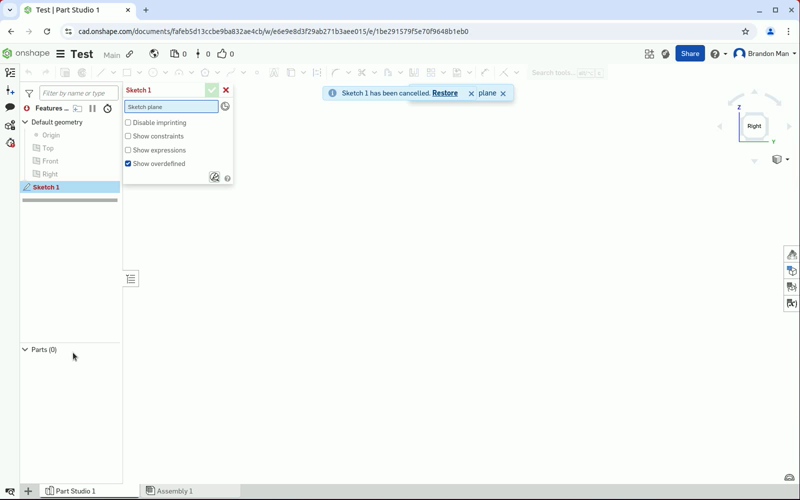
mouse_move(73, 176)
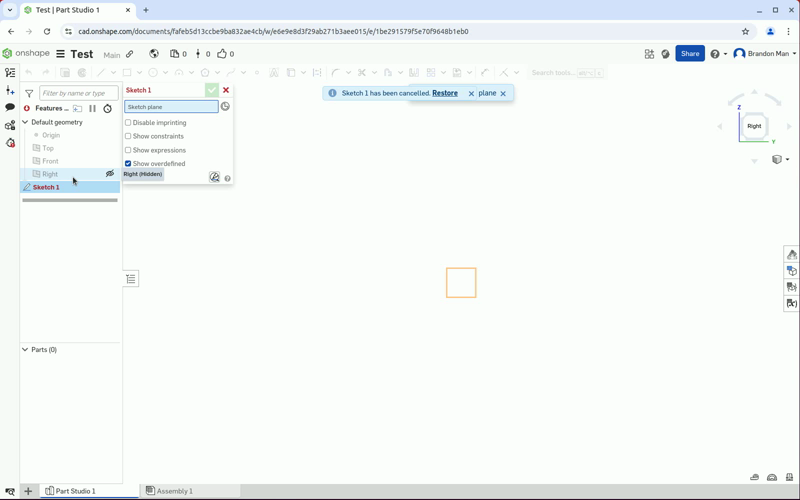
click(73, 176)
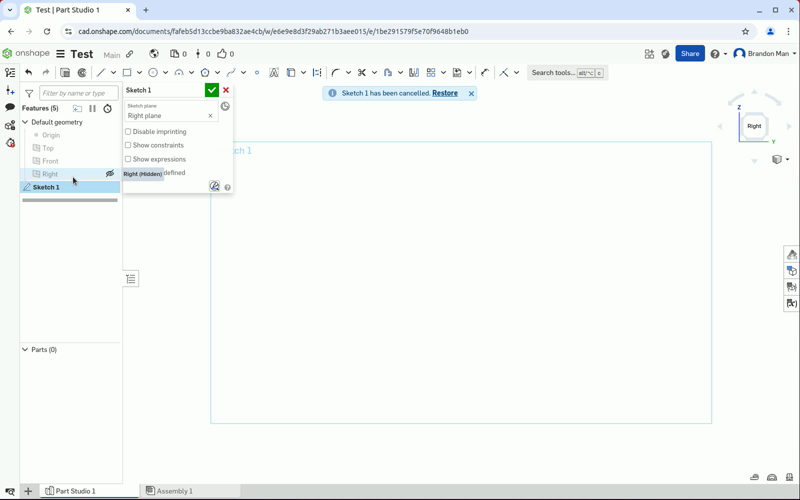
mouse_move(73, 352)
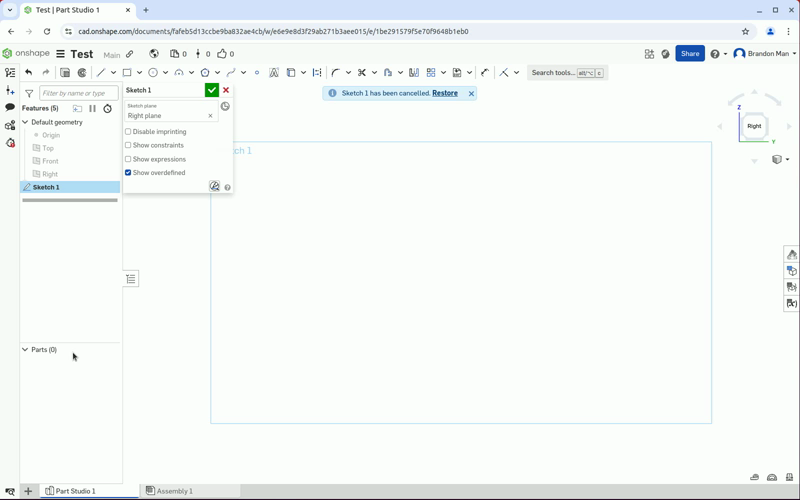
key(y)
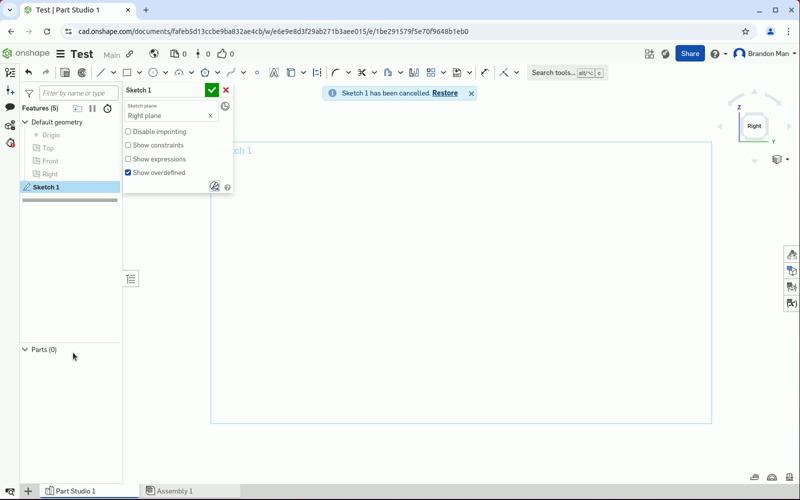
key(a)
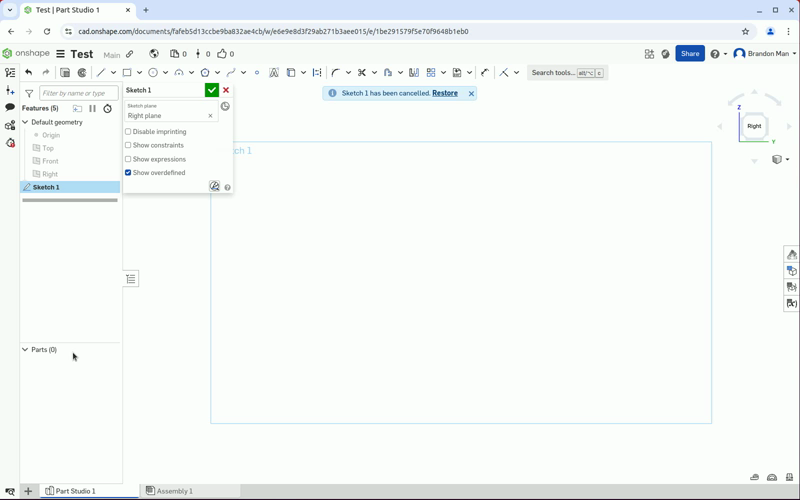
key_down(shift)
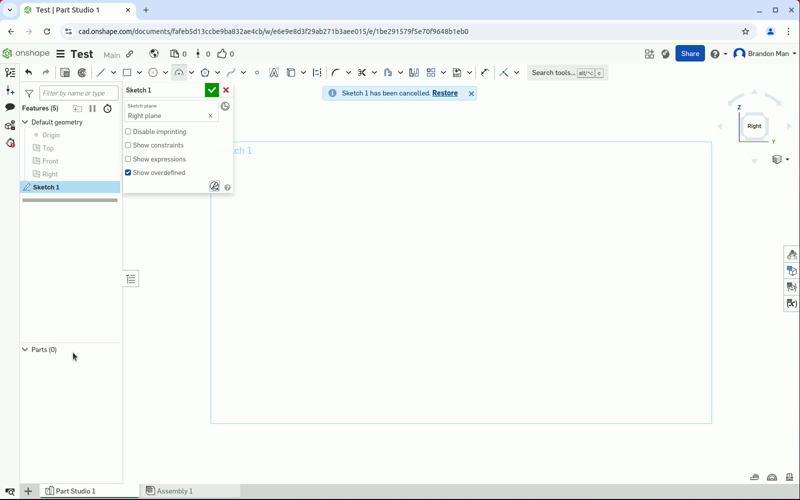
mouse_move(375, 326)
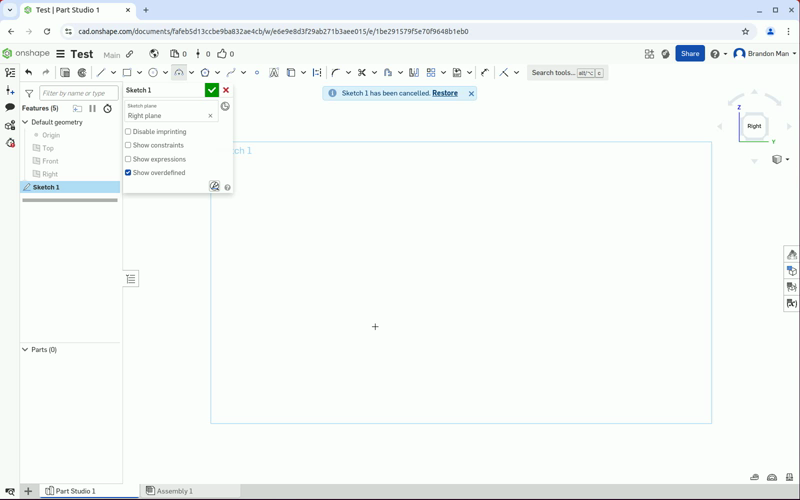
click(375, 326)
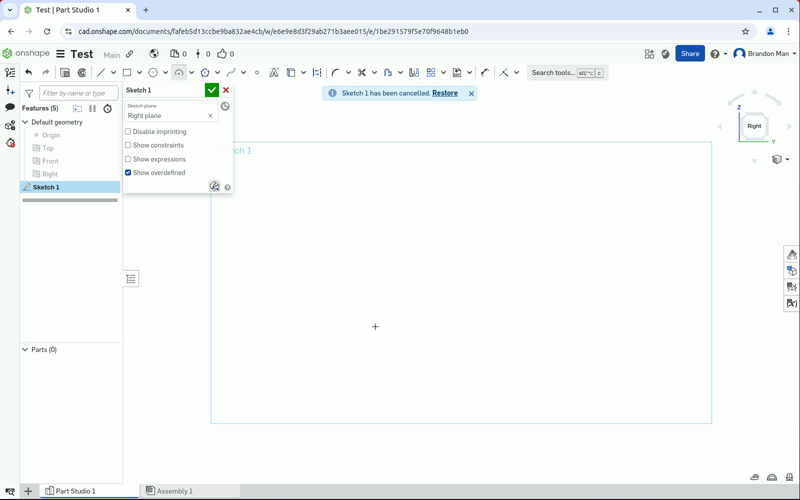
key_up(shift)
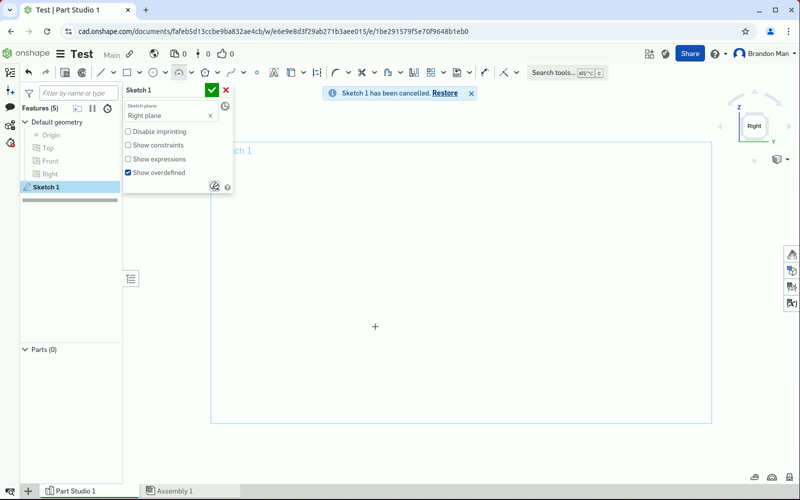
key_down(shift)
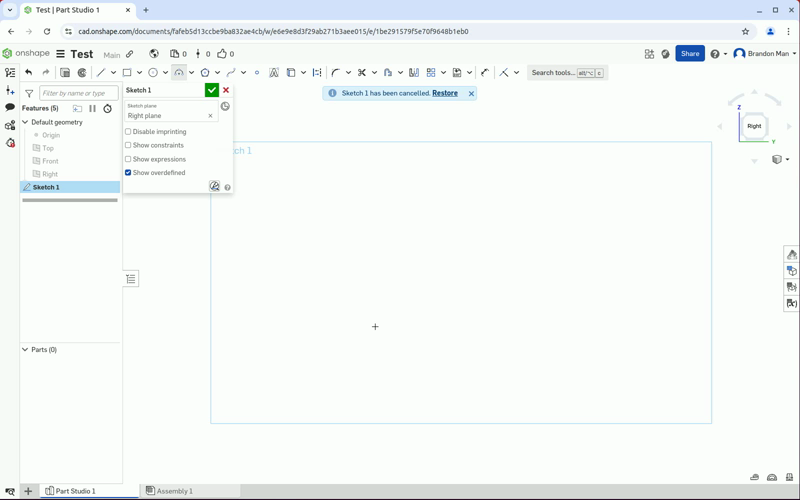
mouse_move(450, 350)
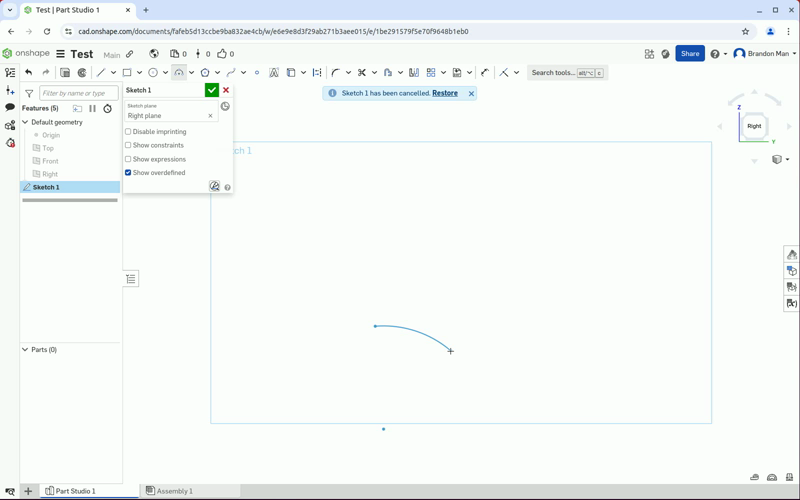
click(450, 350)
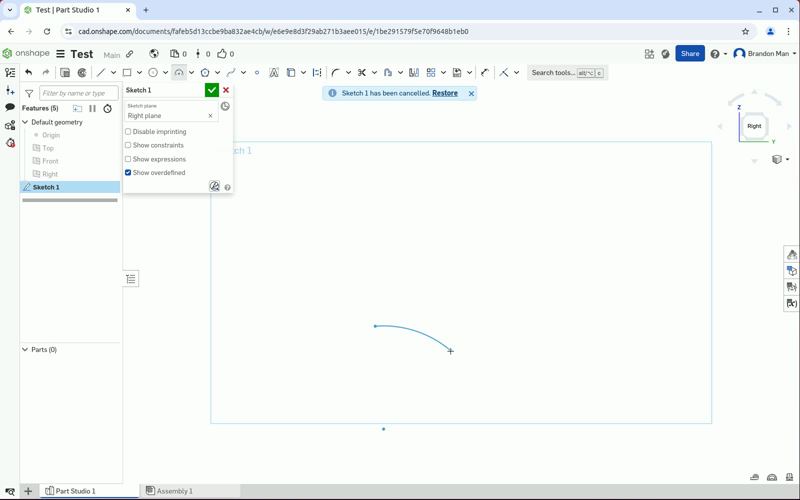
mouse_move(397, 385)
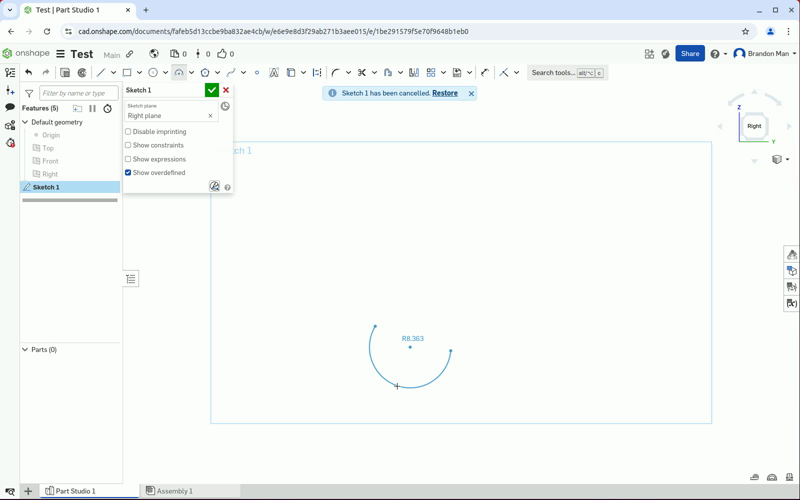
click(397, 385)
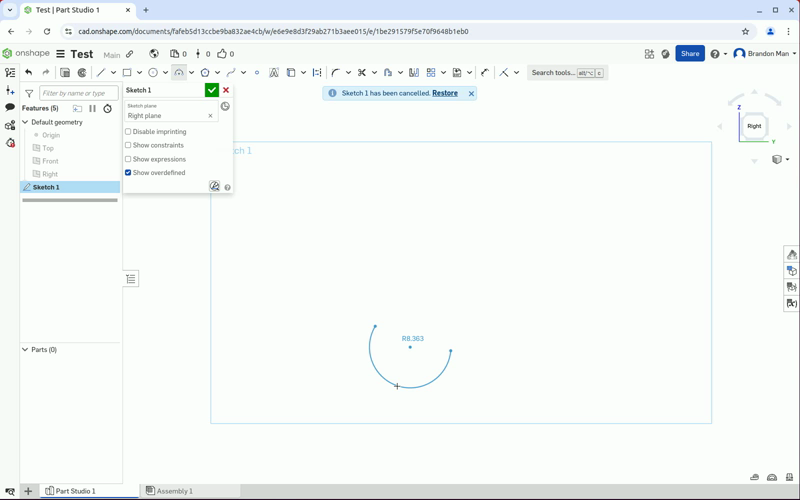
key_up(shift)
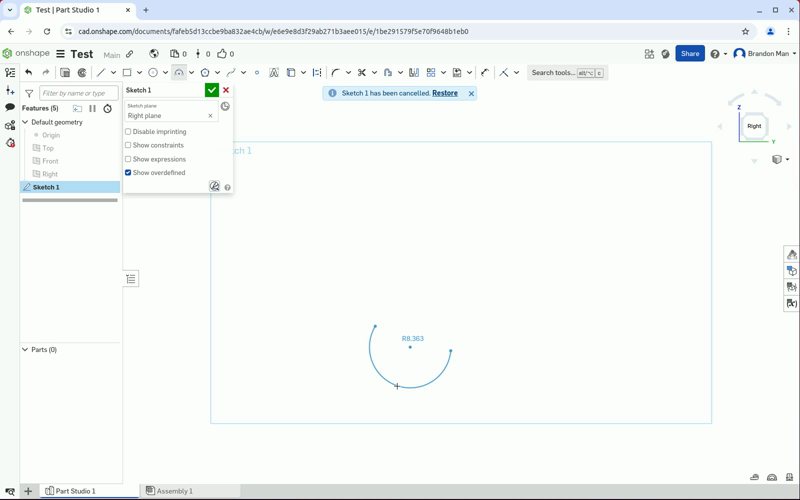
key(esc)
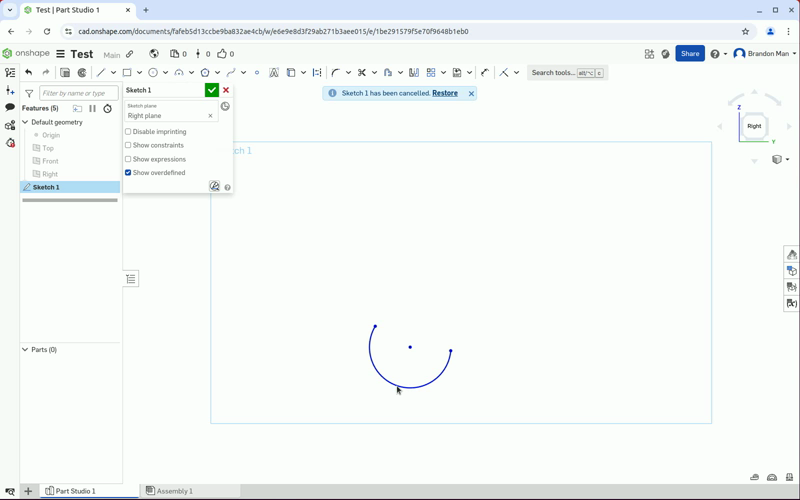
key(l)
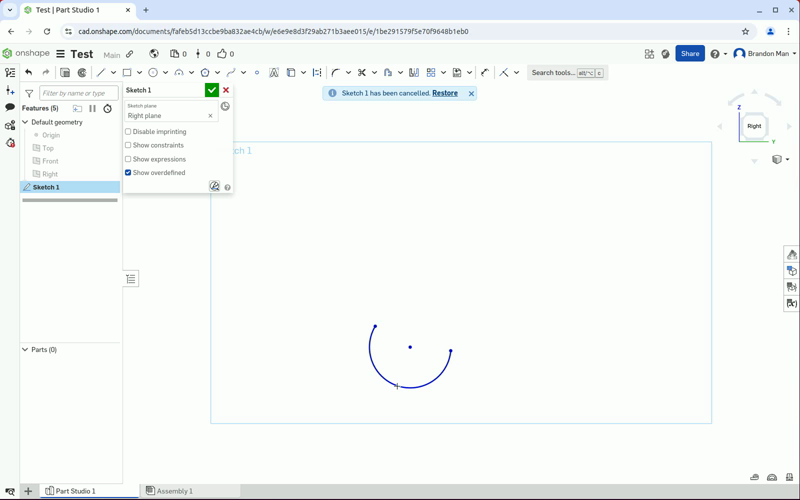
mouse_move(450, 350)
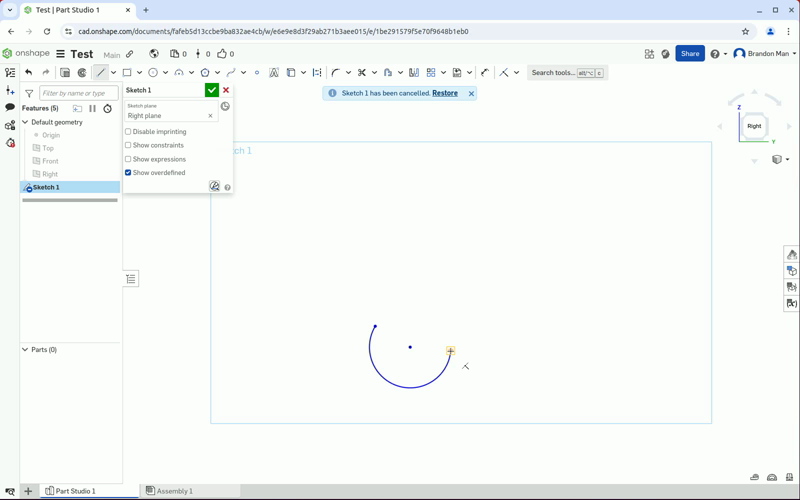
click(450, 350)
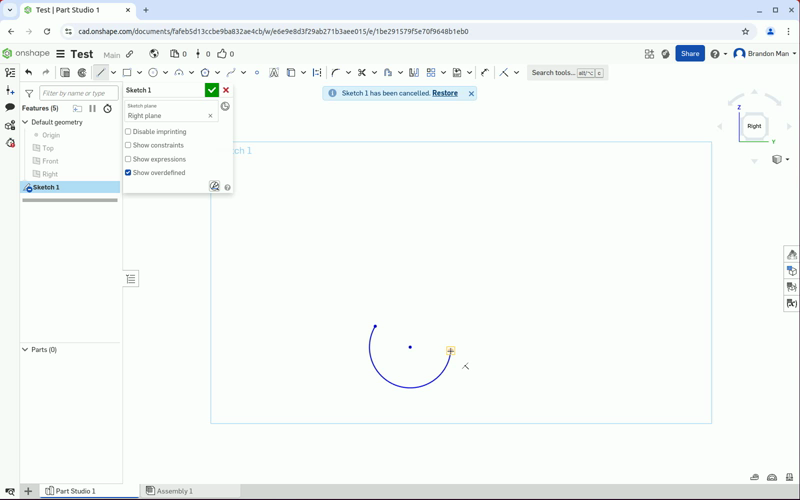
key_down(shift)
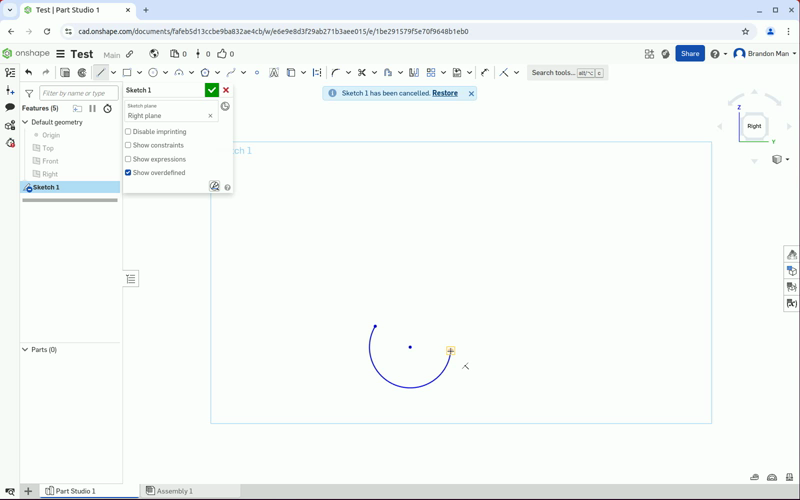
mouse_move(499, 197)
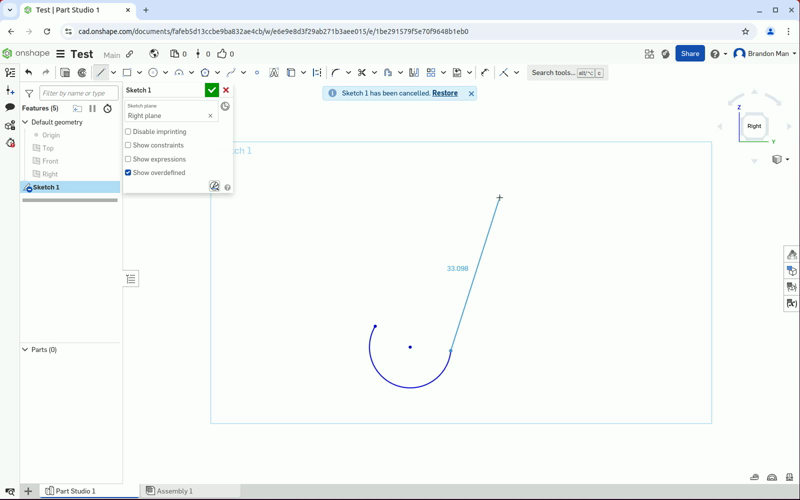
click(499, 197)
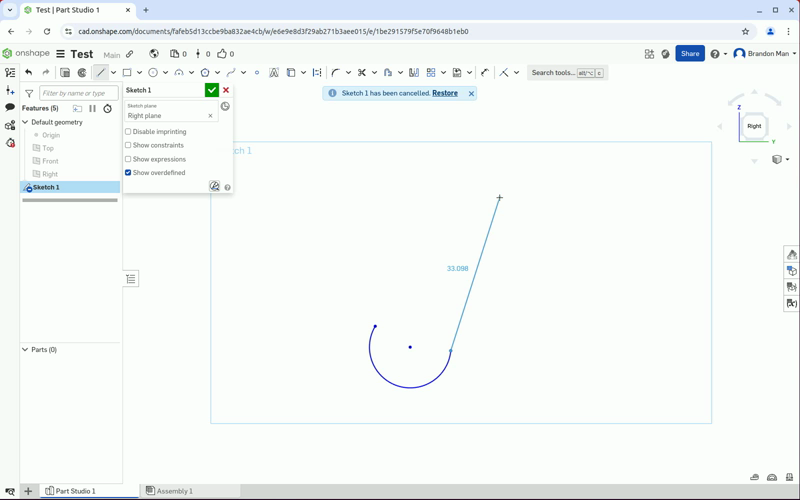
key_up(shift)
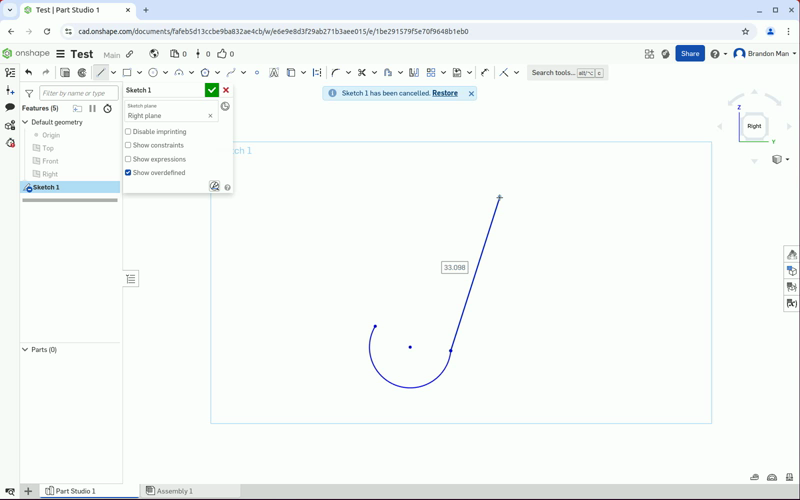
key(esc)
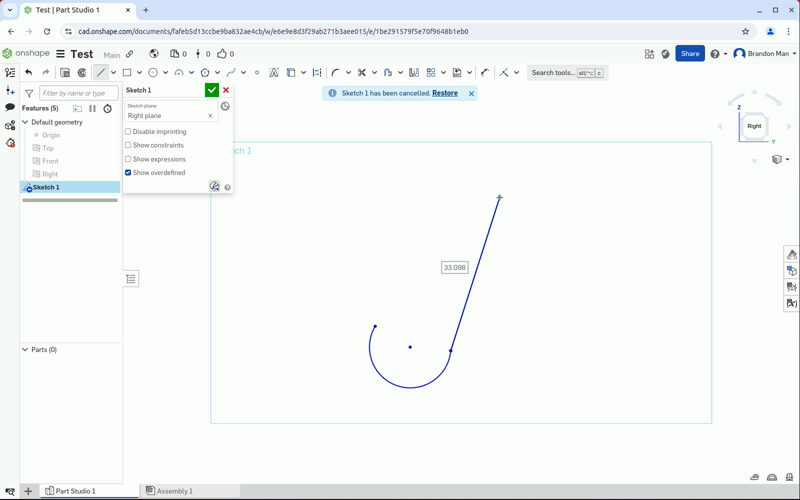
key(a)
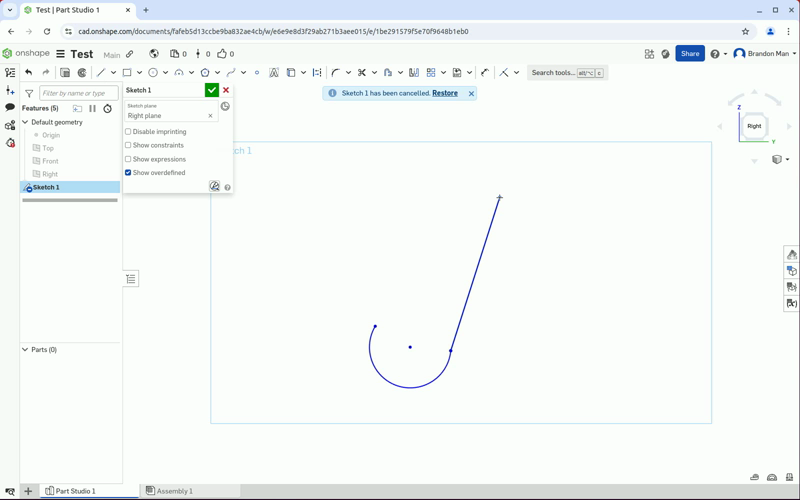
mouse_move(499, 197)
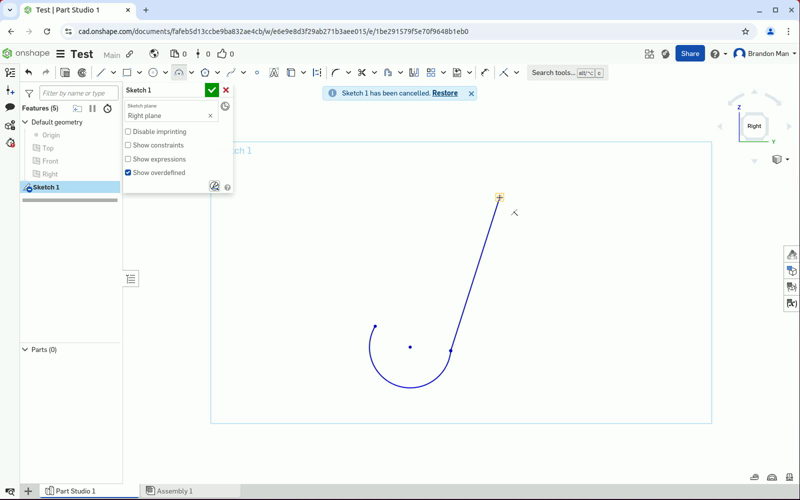
click(499, 197)
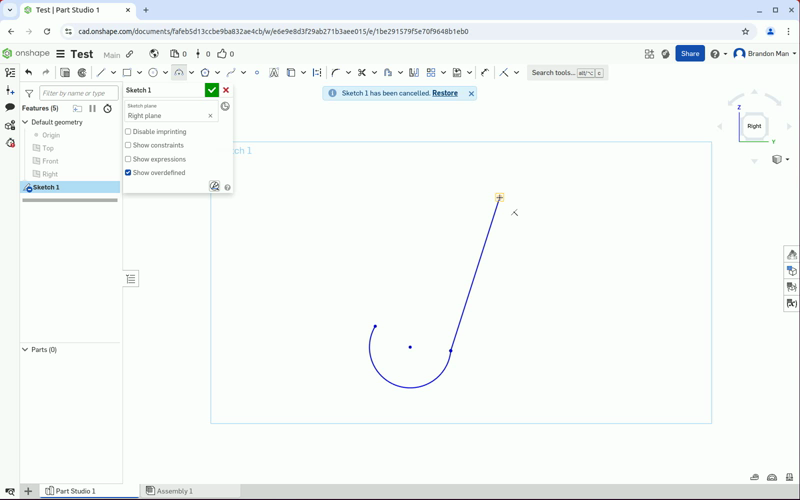
key_down(shift)
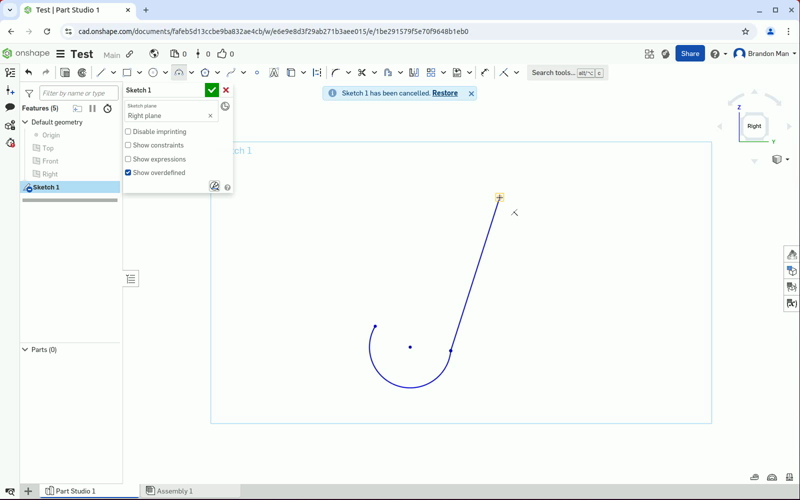
mouse_move(460, 183)
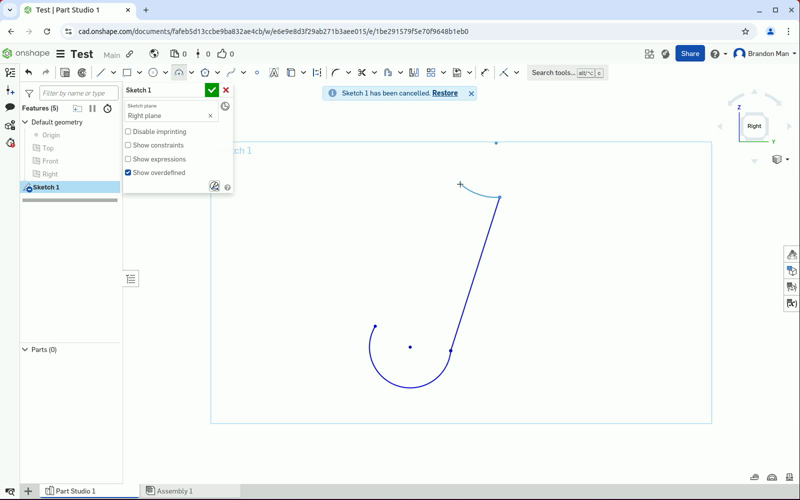
click(460, 183)
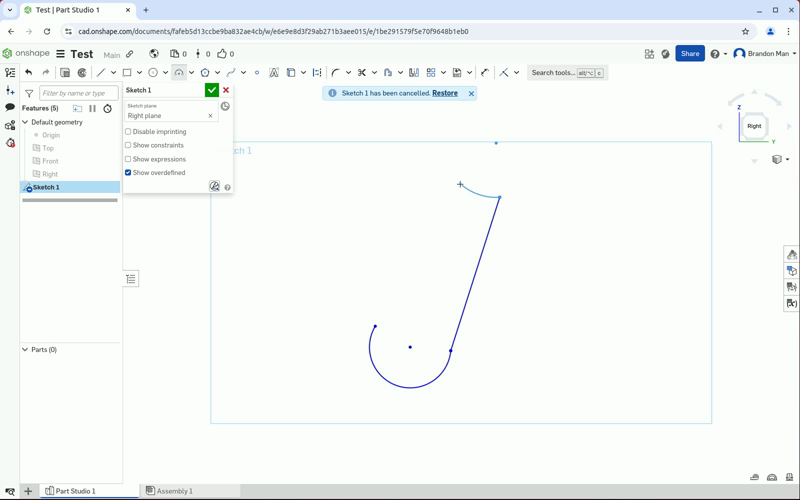
mouse_move(486, 171)
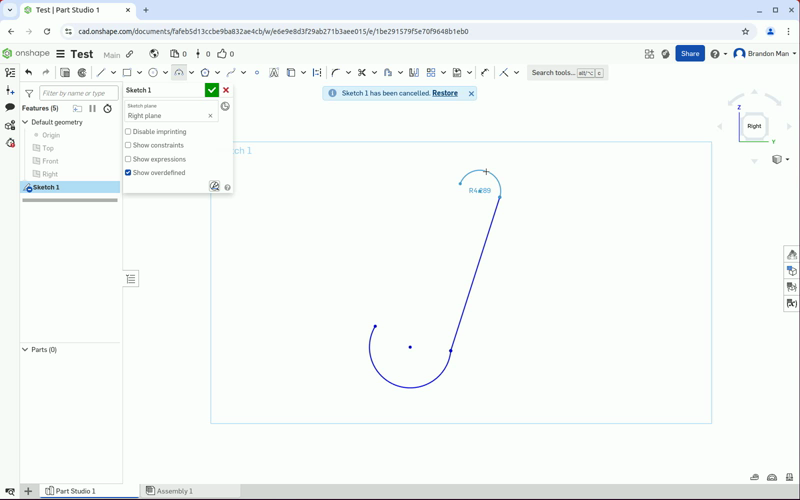
click(486, 171)
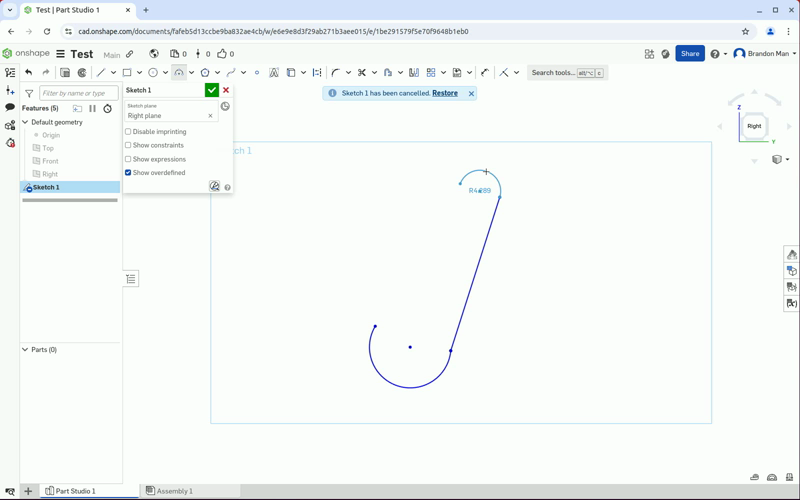
key_up(shift)
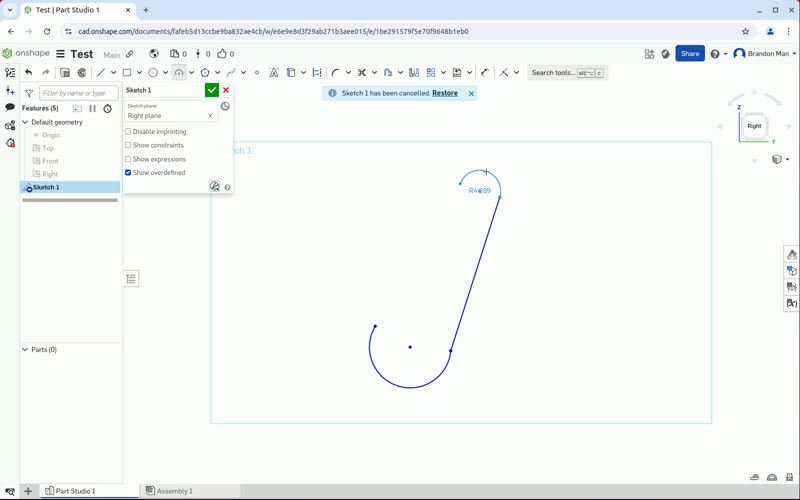
key(esc)
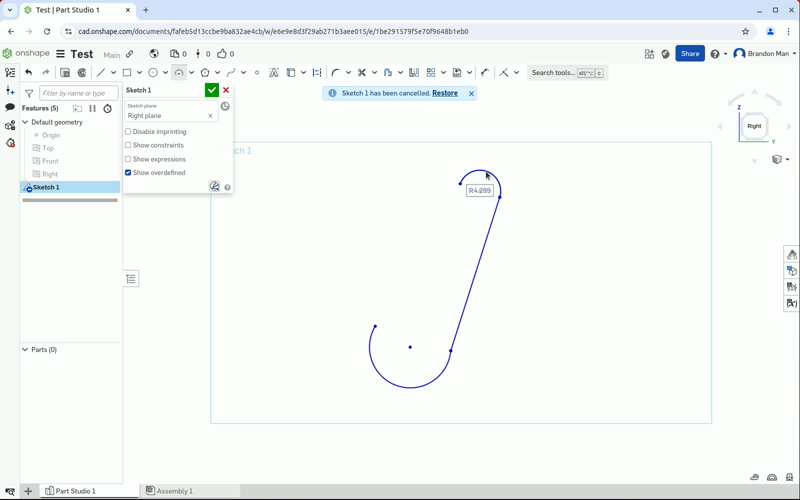
key(l)
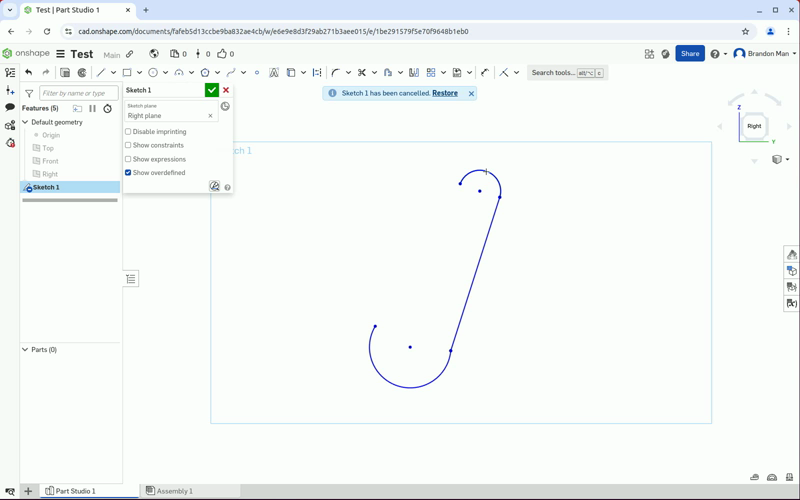
mouse_move(460, 183)
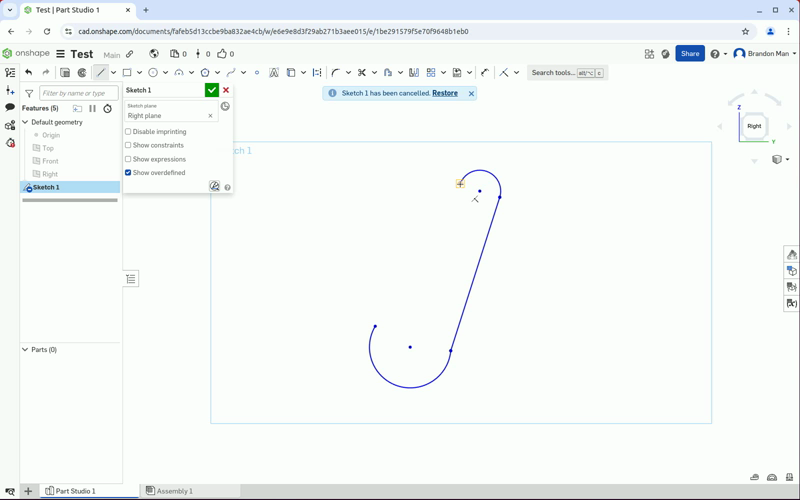
click(460, 183)
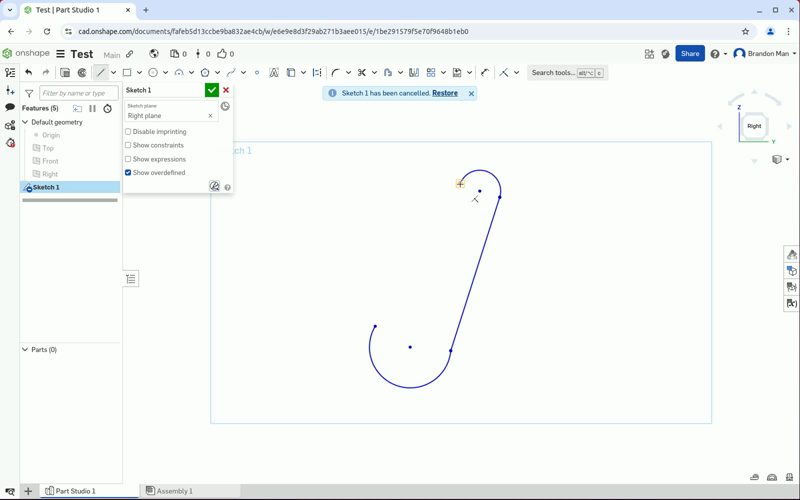
key_down(shift)
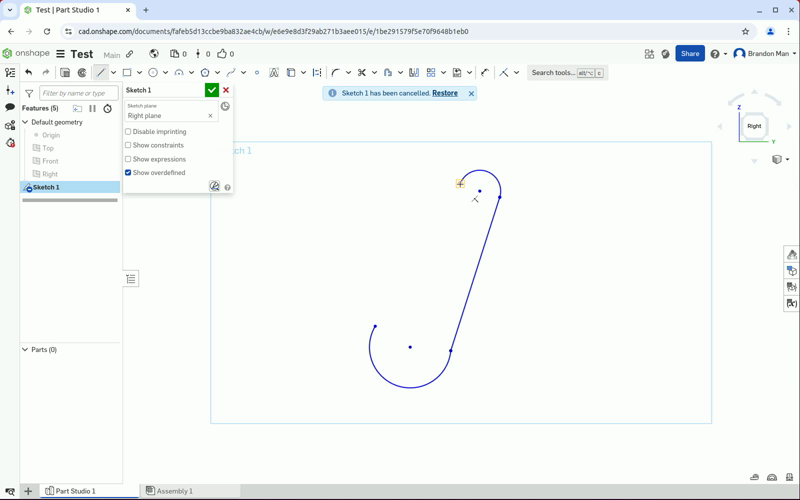
mouse_move(375, 326)
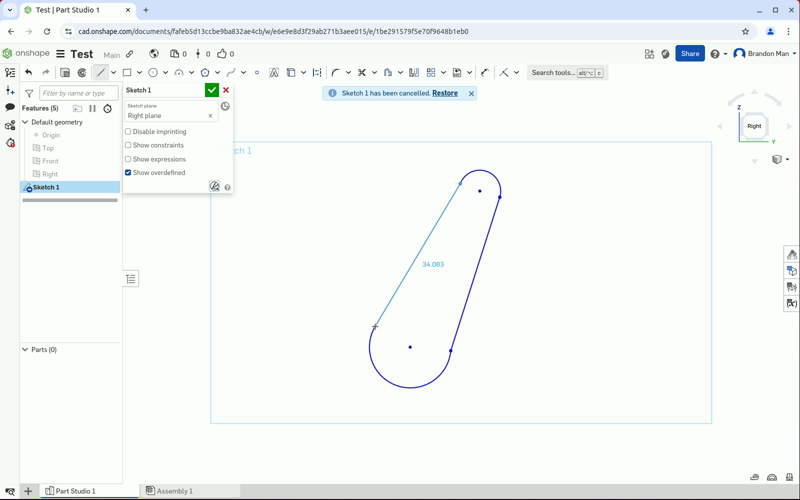
key_up(shift)
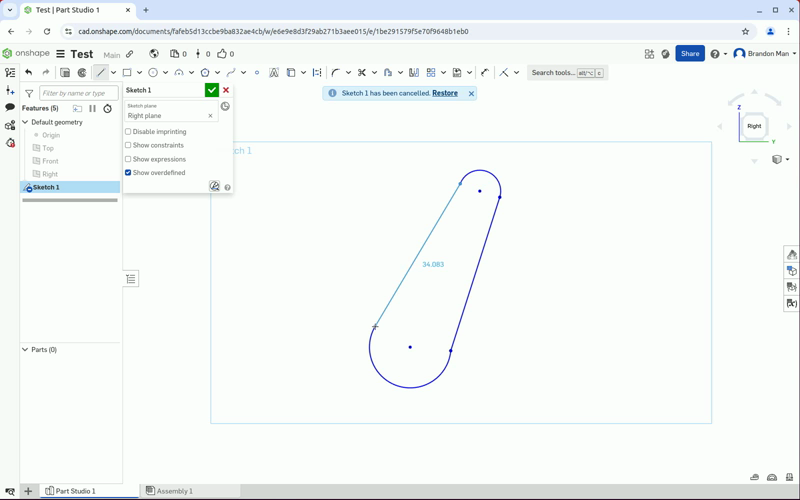
click(375, 326)
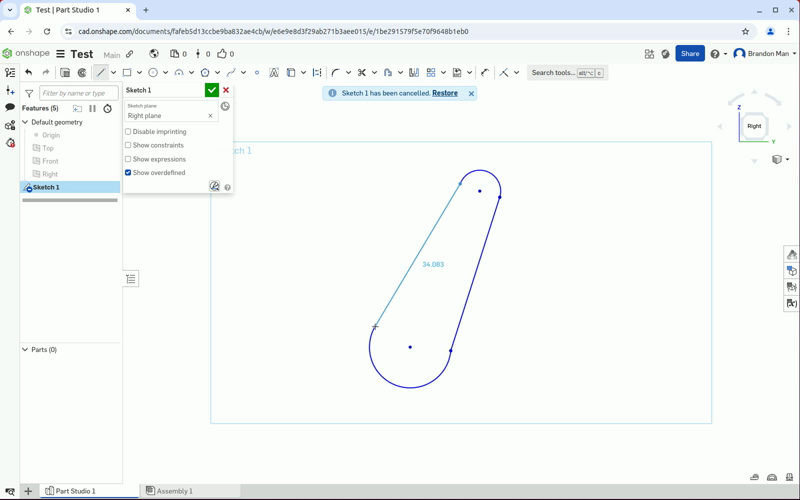
key(esc)
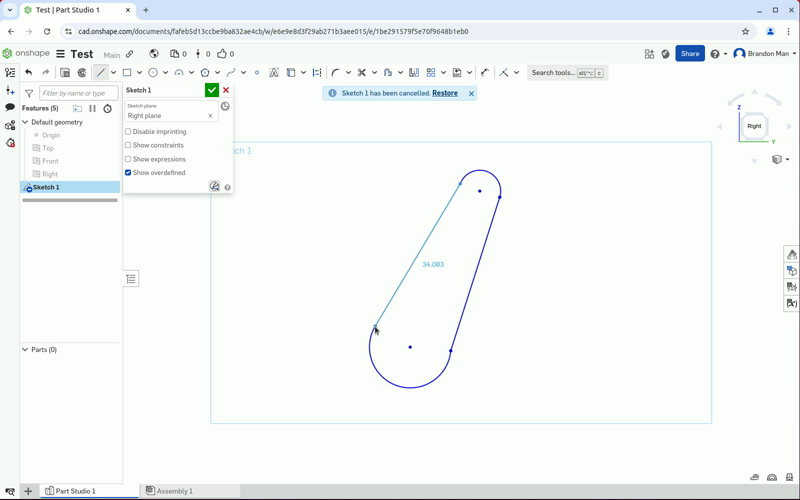
key(c)
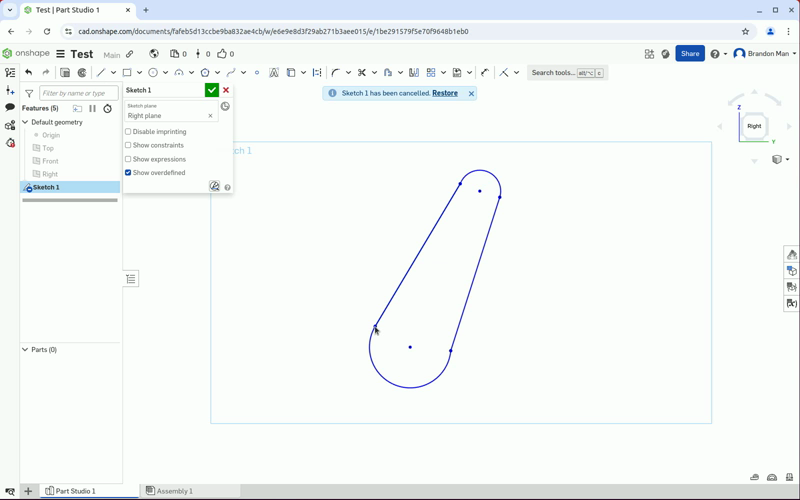
key_down(shift)
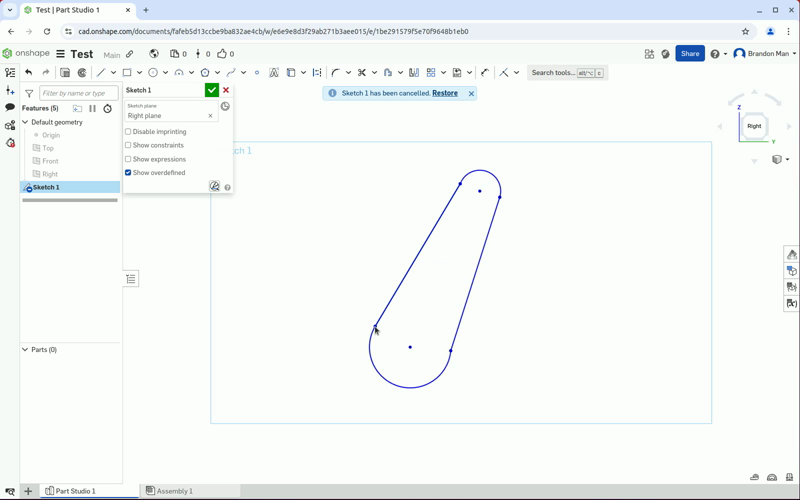
mouse_move(409, 347)
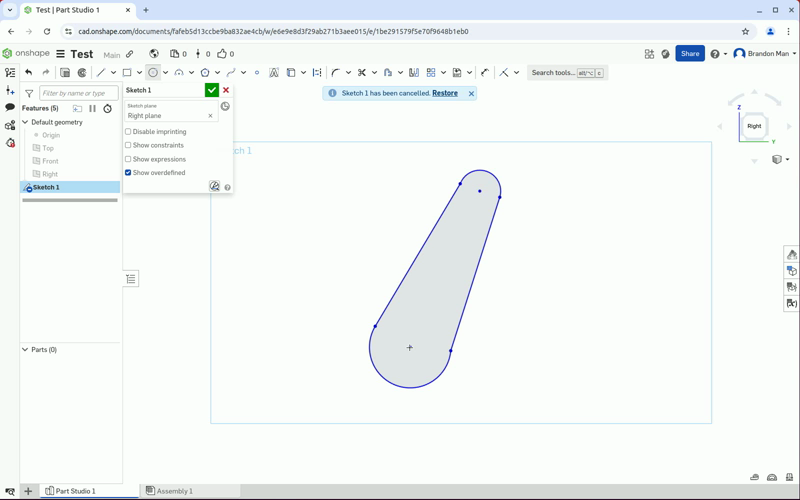
click(409, 347)
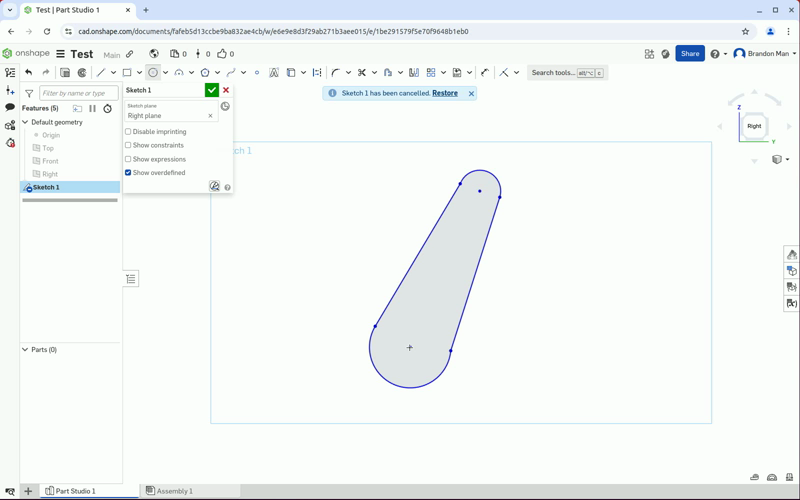
key_up(shift)
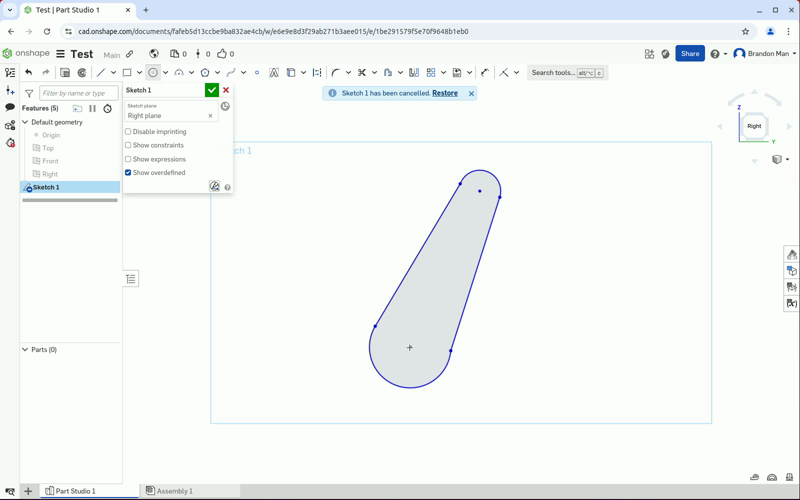
mouse_move(429, 347)
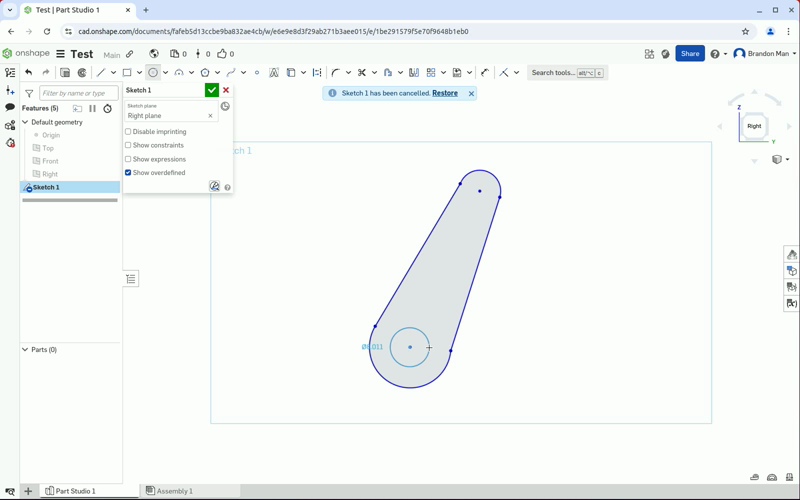
click(429, 347)
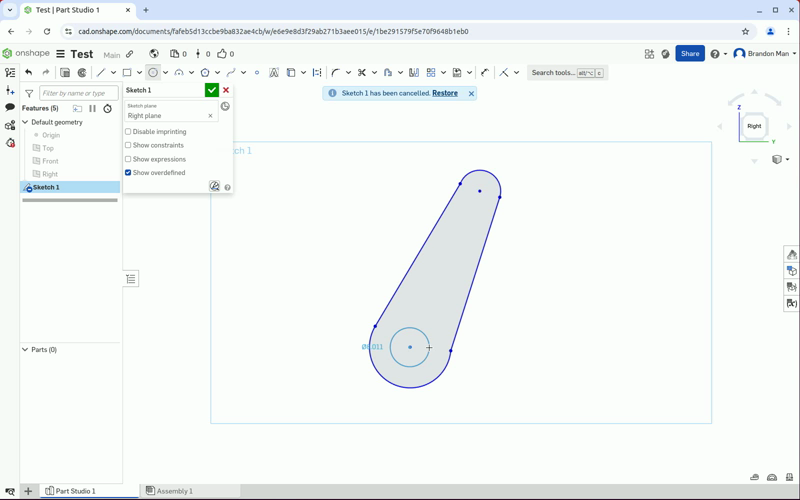
key(esc)
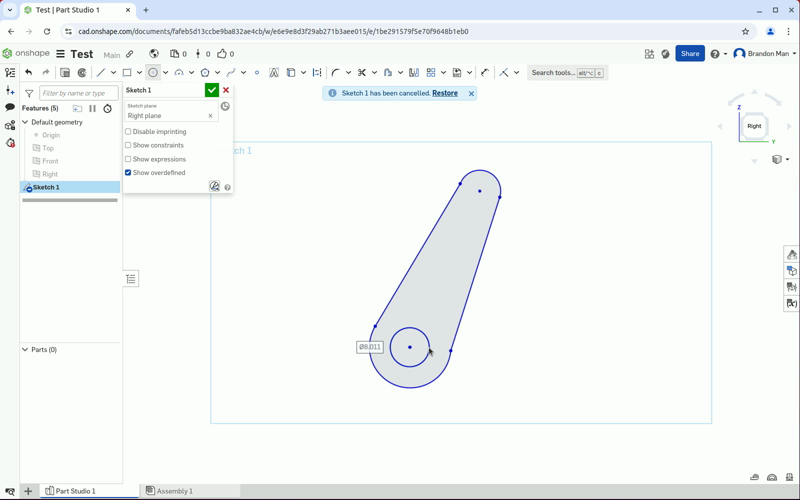
key(c)
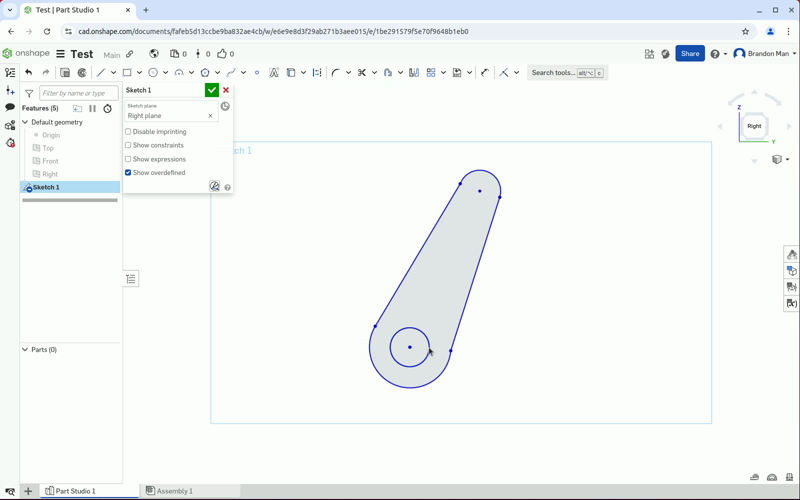
key_down(shift)
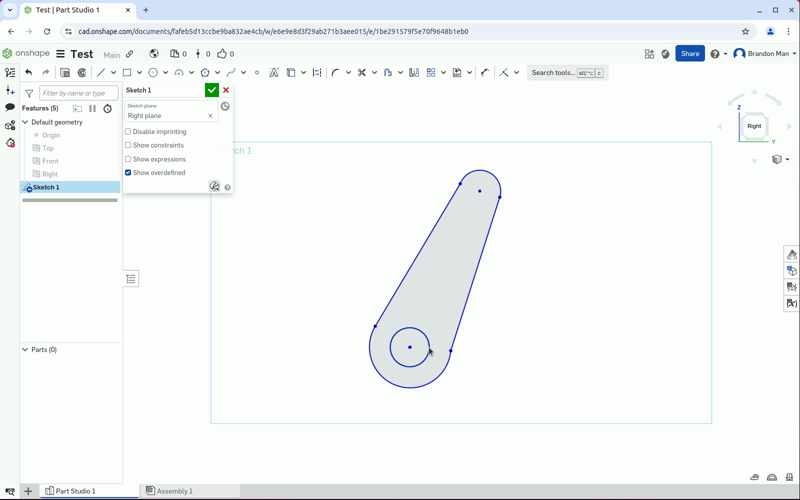
mouse_move(480, 190)
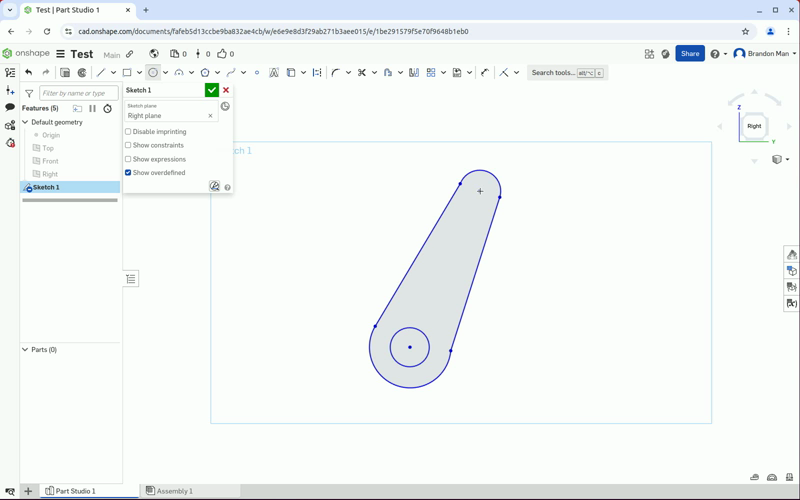
scroll(6)
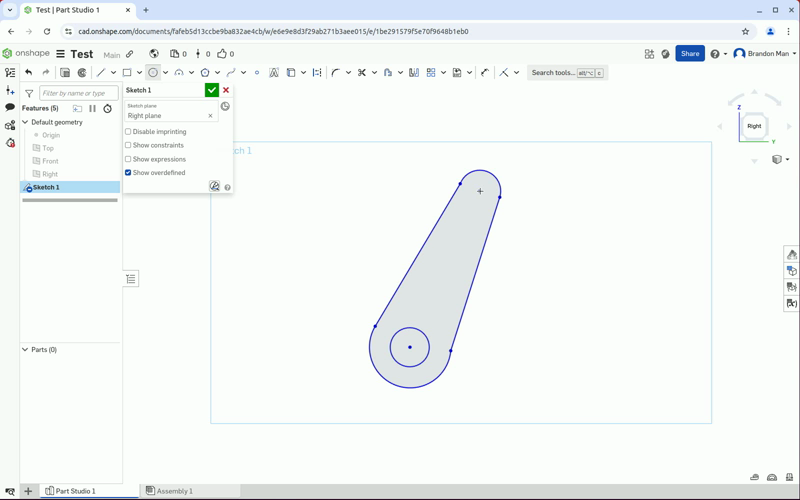
scroll(6)
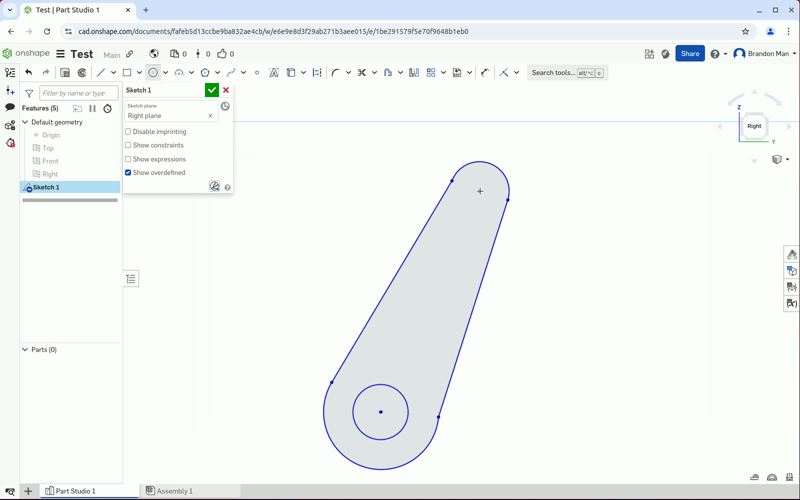
scroll(6)
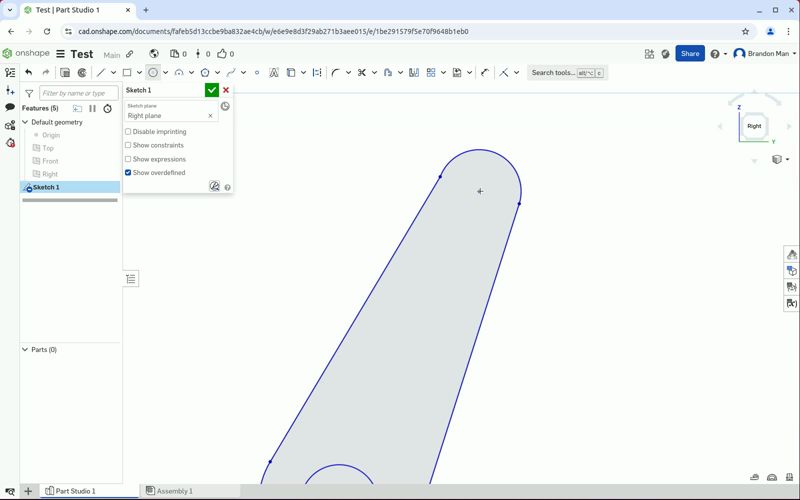
scroll(6)
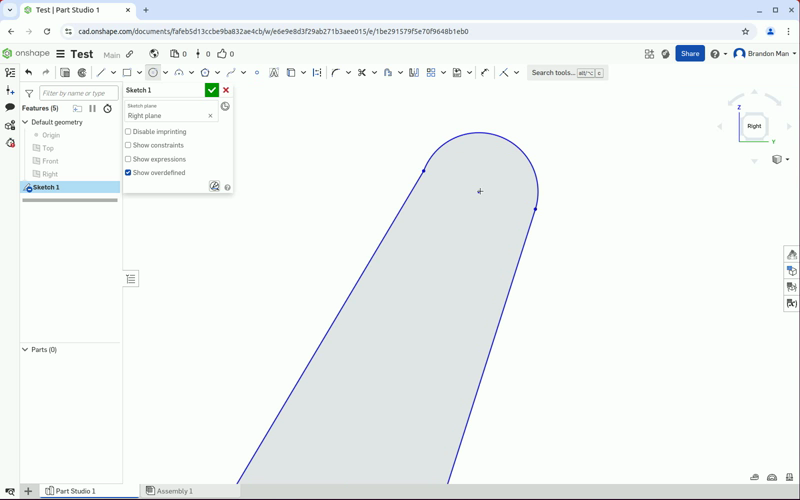
scroll(6)
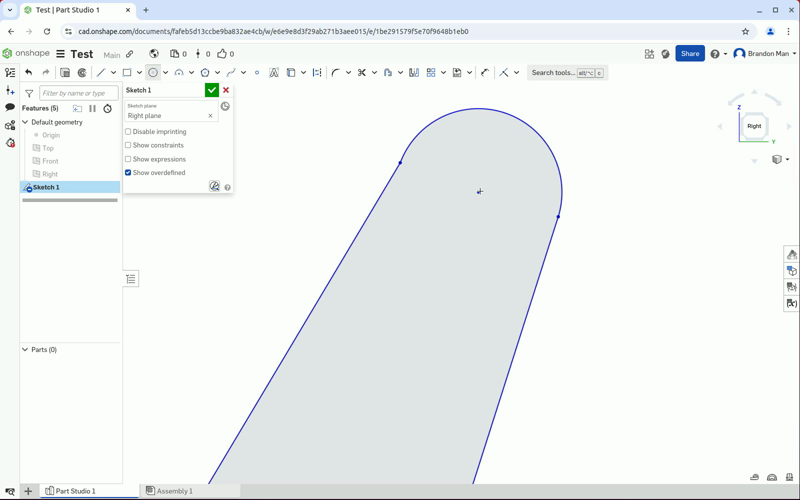
scroll(6)
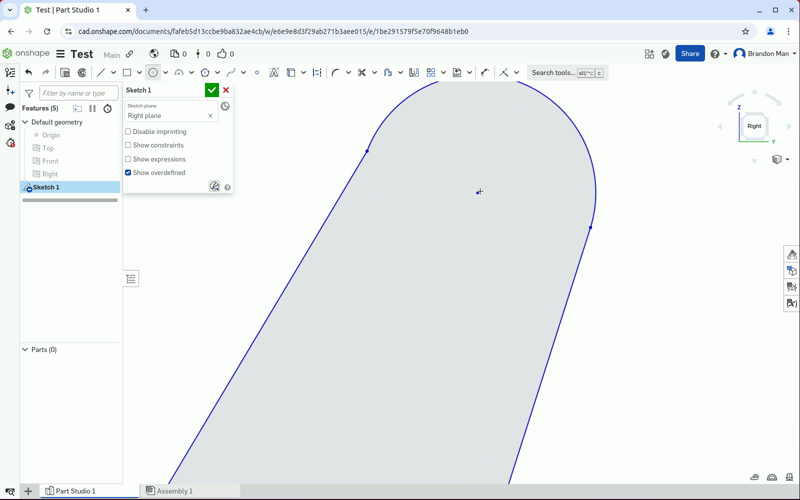
scroll(6)
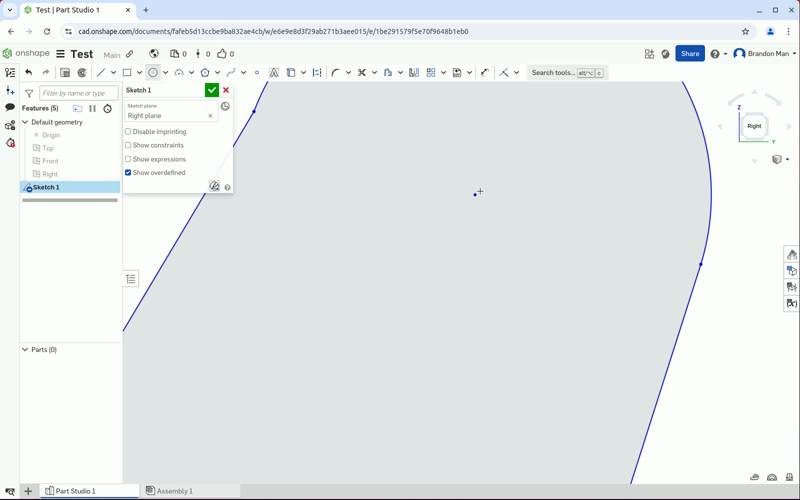
click(480, 190)
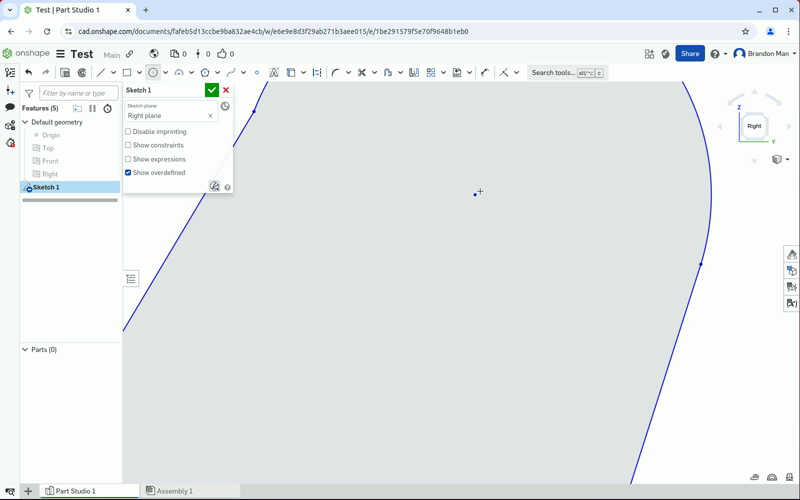
scroll(-6)
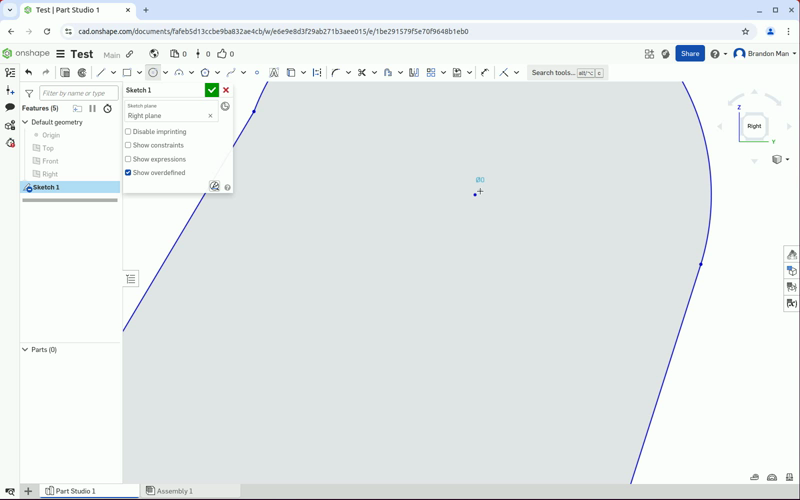
scroll(-6)
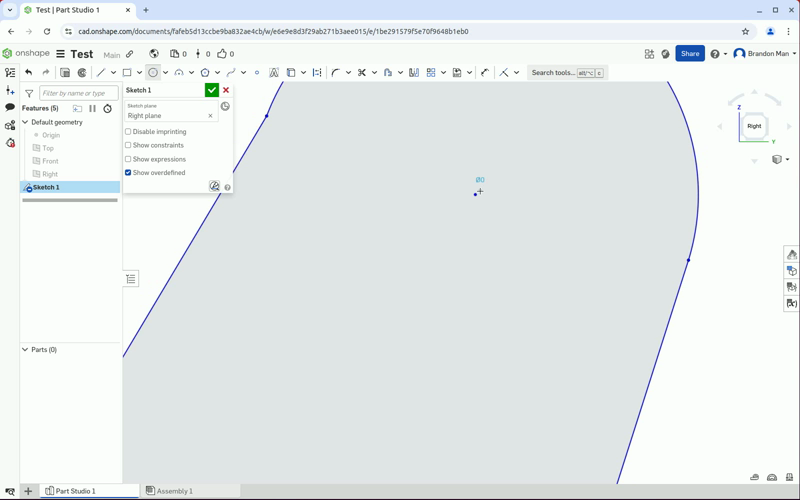
scroll(-6)
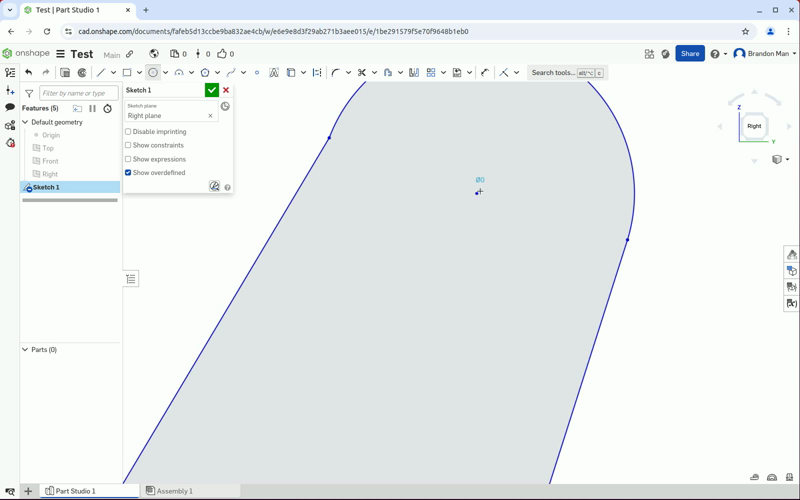
scroll(-6)
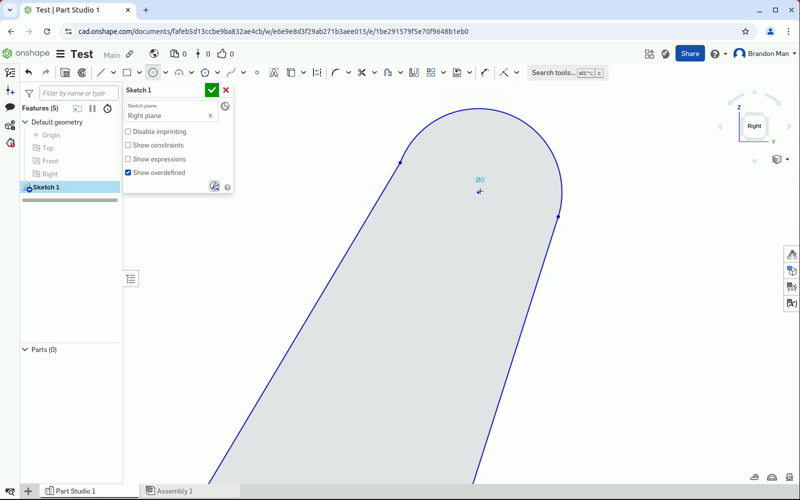
scroll(-6)
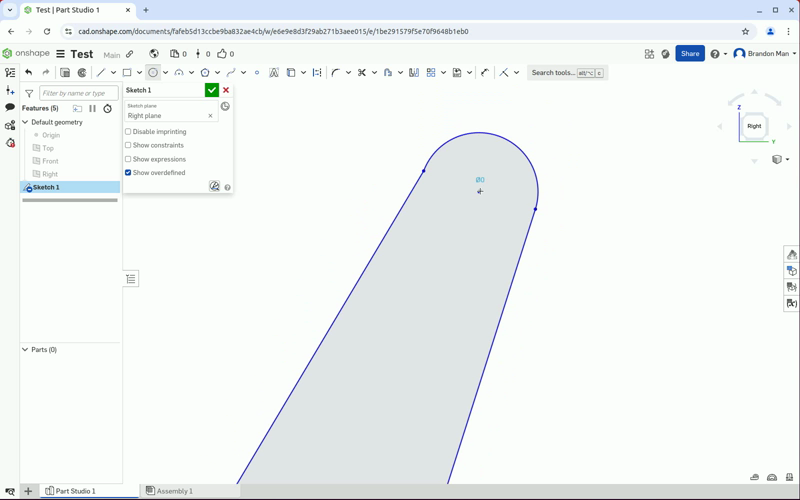
scroll(-6)
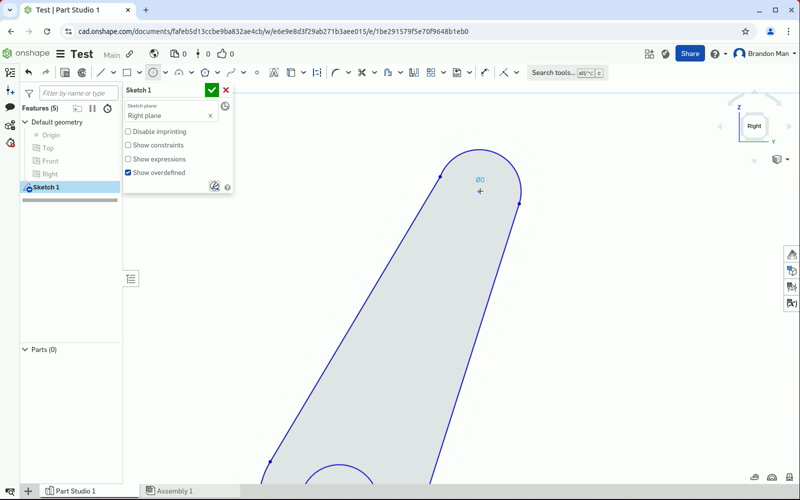
scroll(-6)
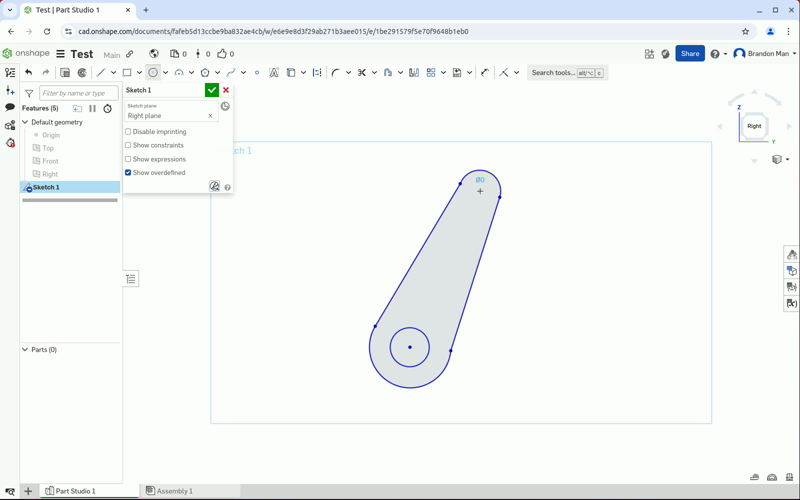
key_up(shift)
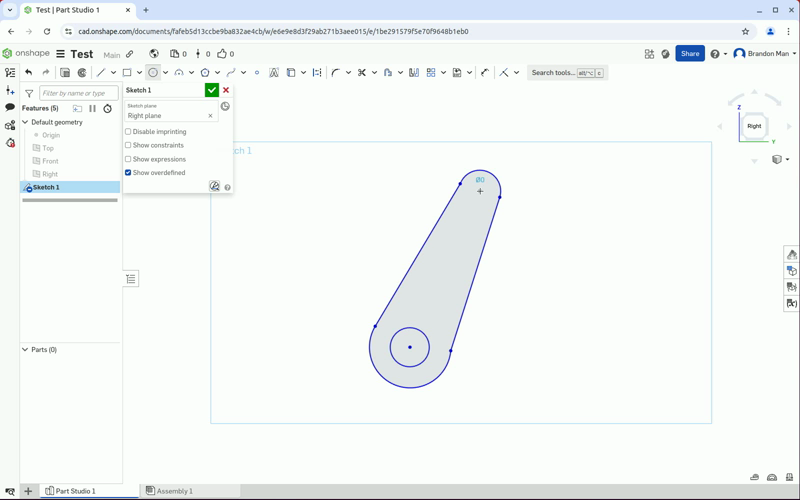
mouse_move(489, 190)
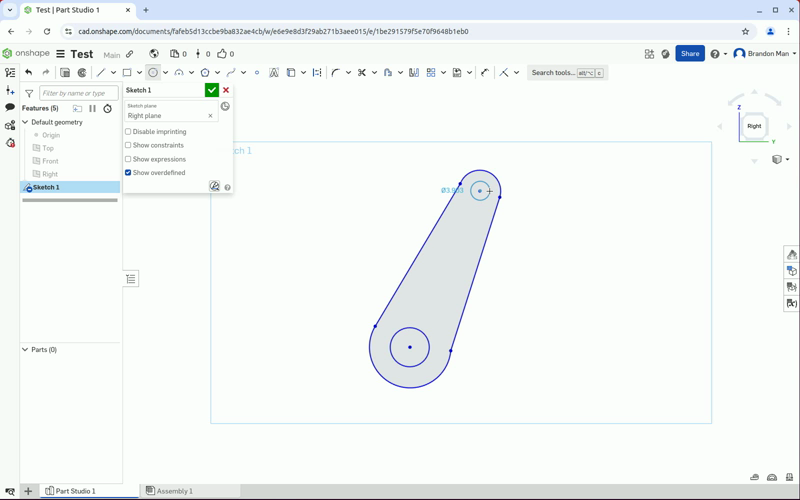
click(489, 190)
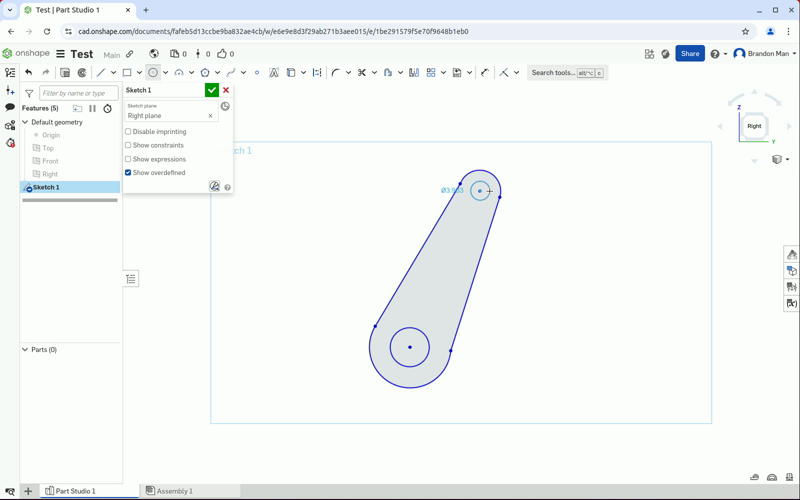
key(esc)
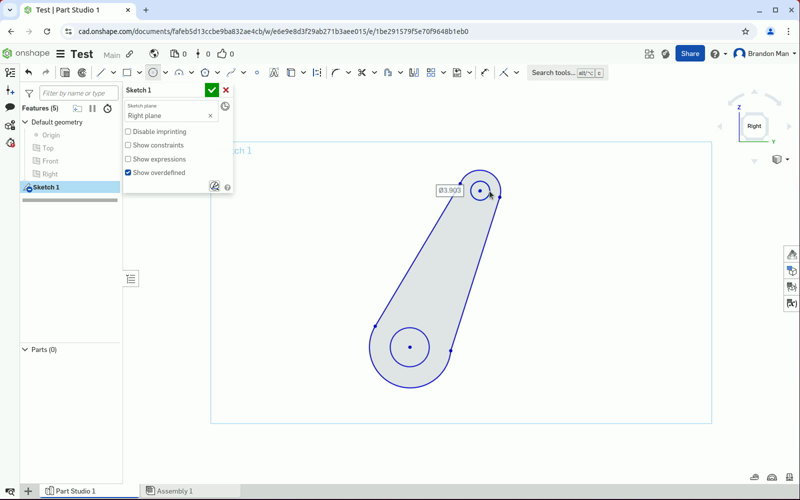
mouse_move(381, 336)
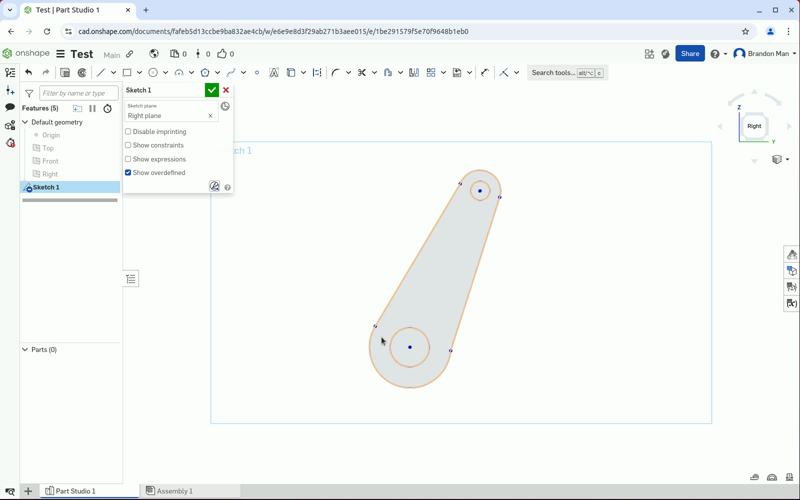
click(381, 336)
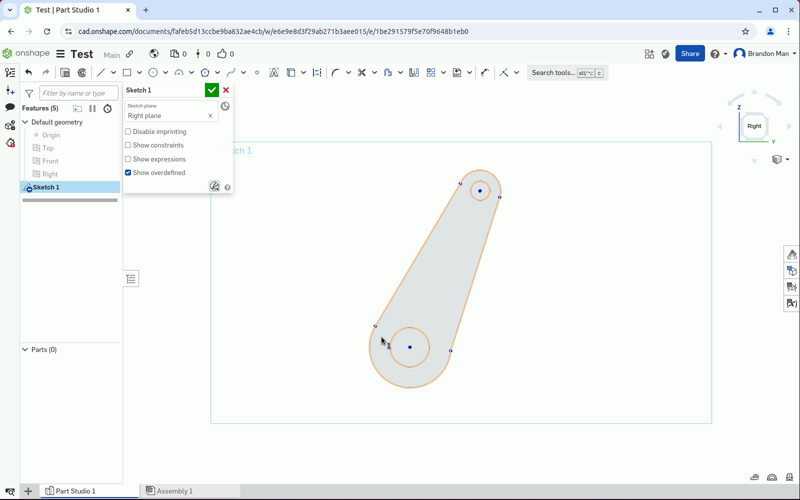
mouse_move(73, 352)
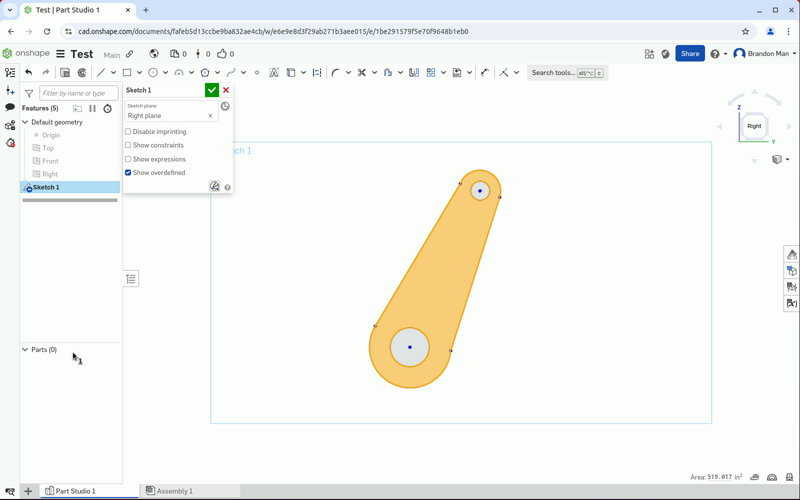
key(shift+y)
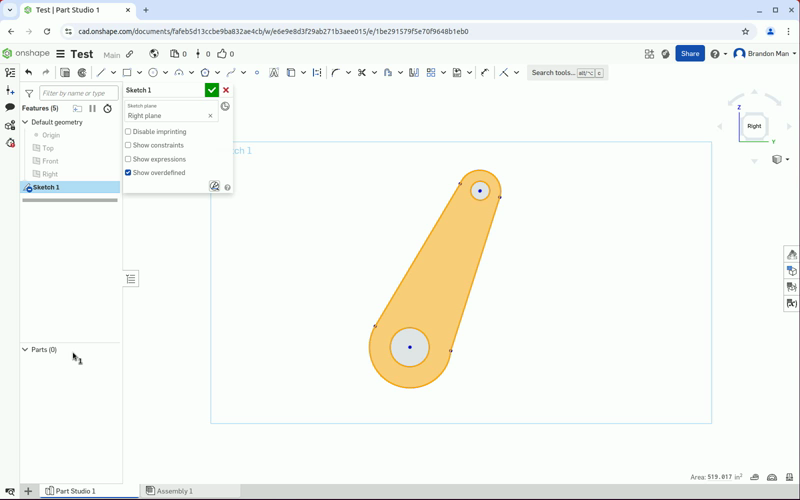
key(shift+e)
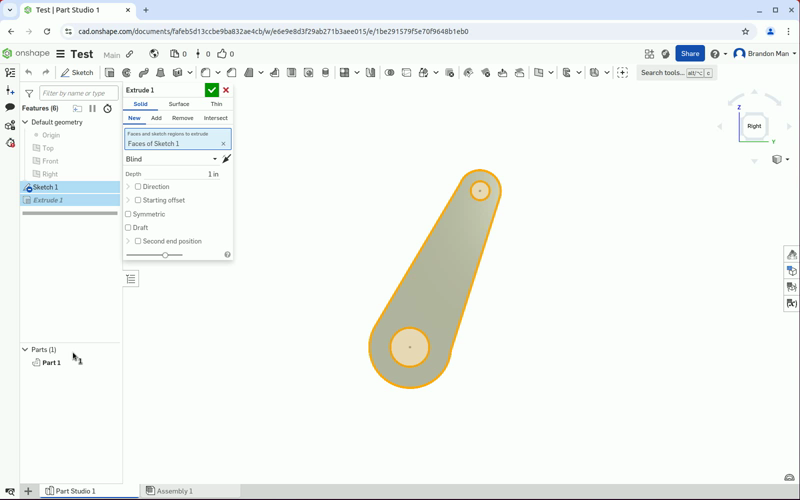
mouse_move(143, 106)
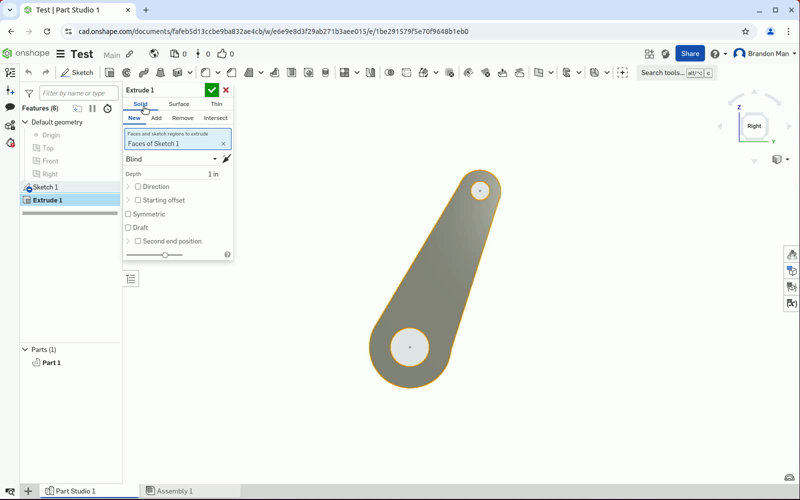
click(143, 106)
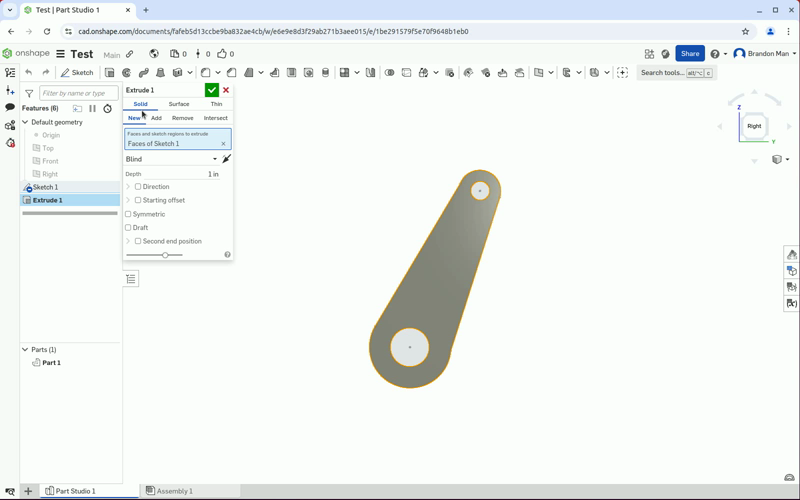
mouse_move(137, 120)
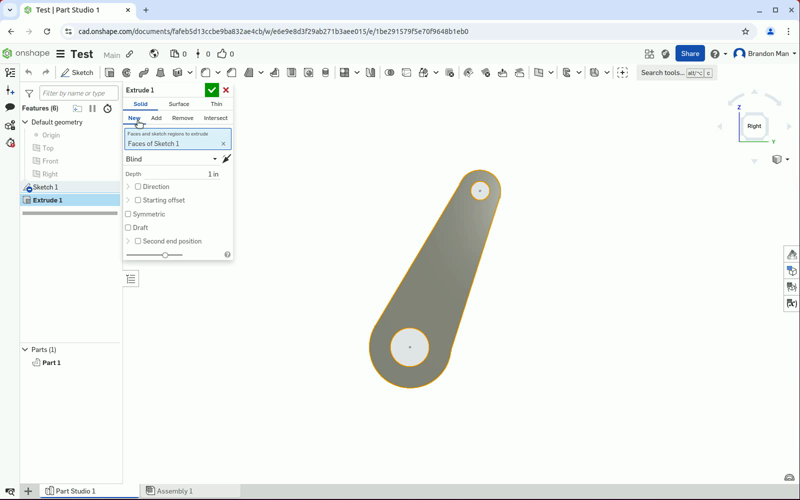
click(137, 120)
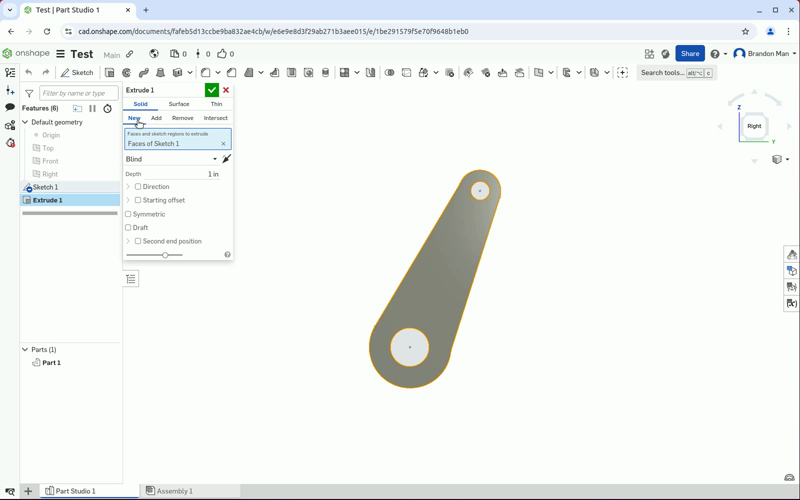
key(tab, 4)
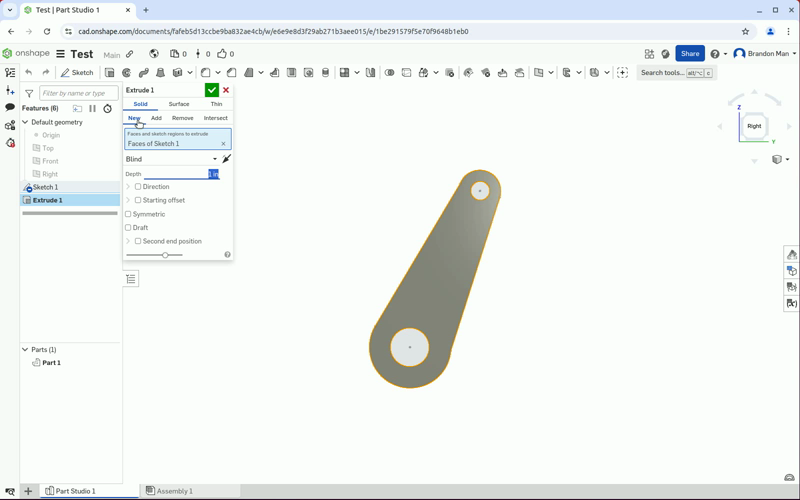
text(8.425)
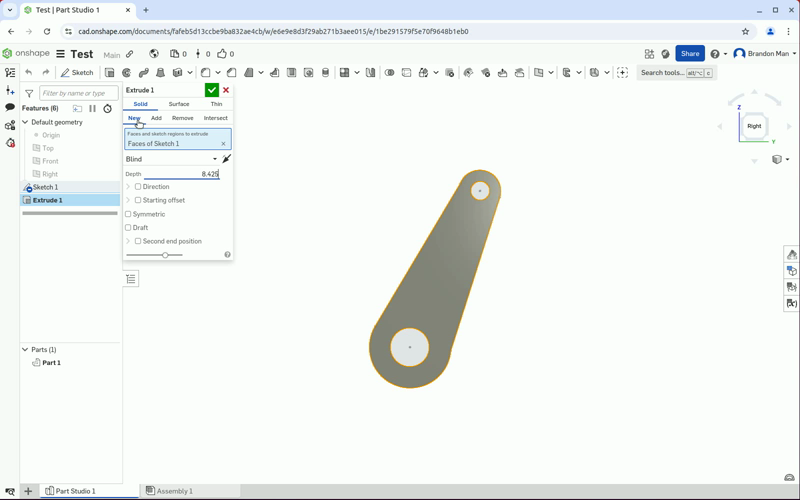
key(enter)
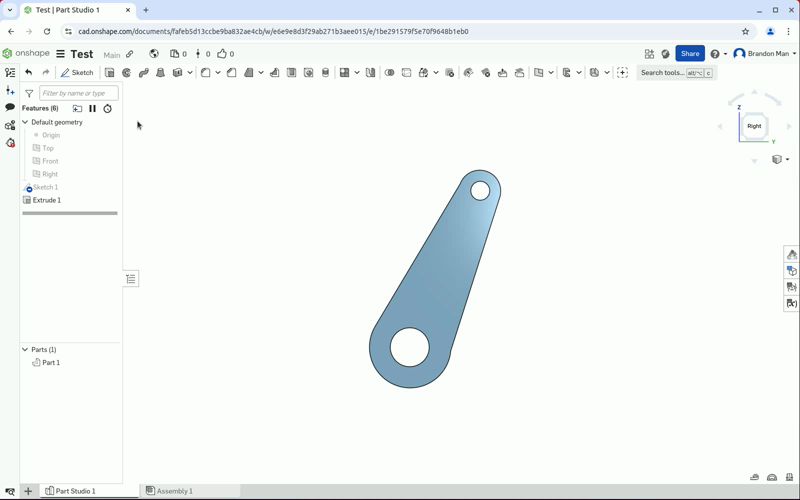
key(shift+h)
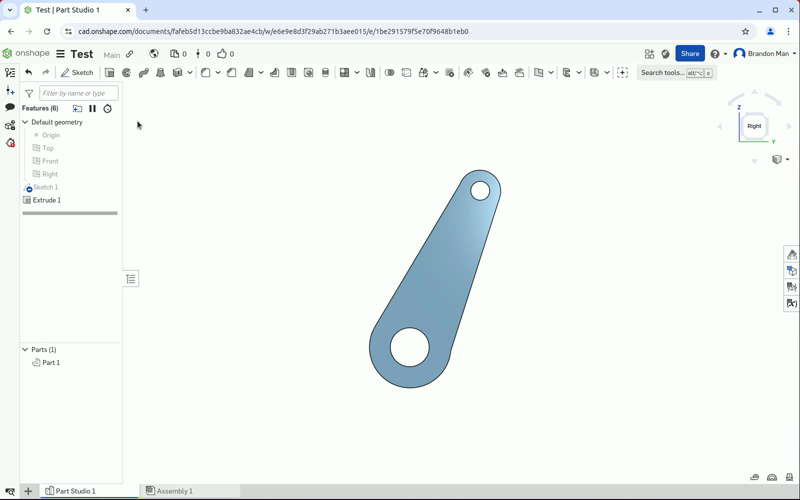
key(shift+h)
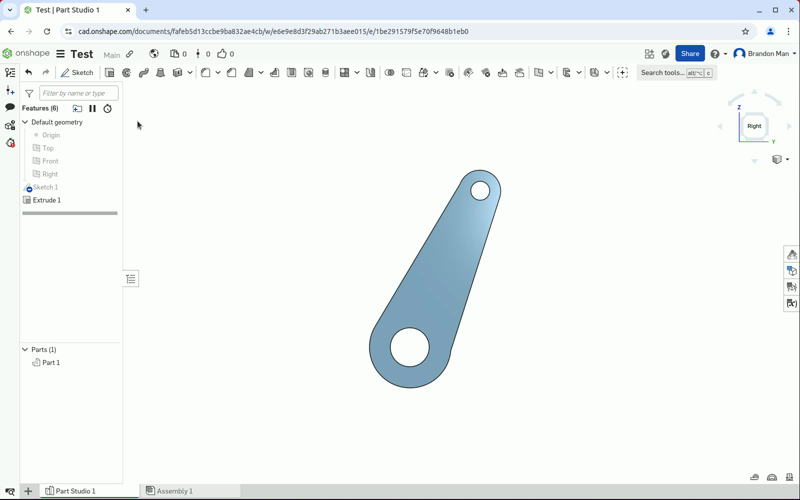
mouse_move(73, 189)
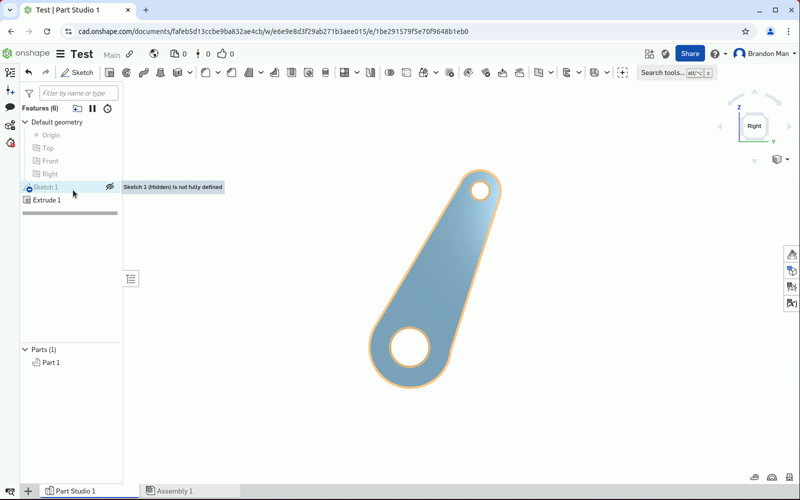
click(73, 189)
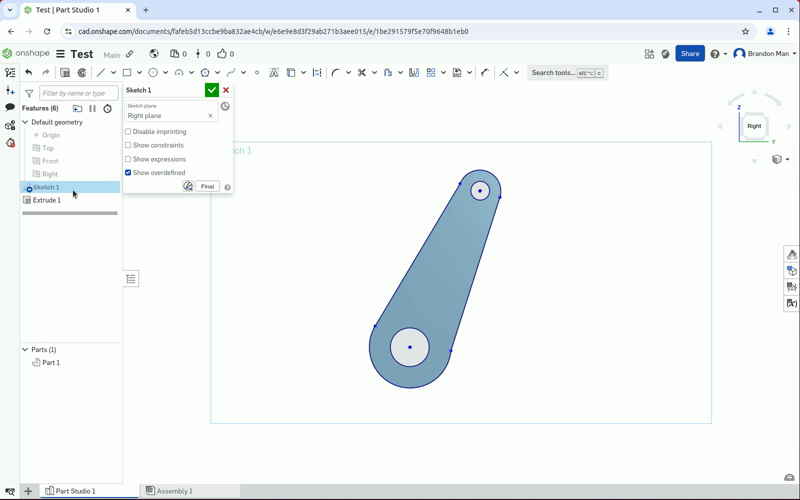
mouse_move(229, 92)
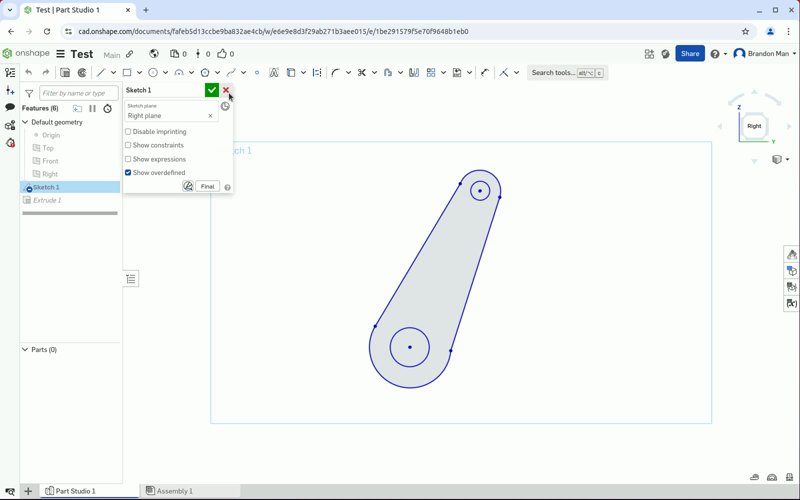
click(229, 92)
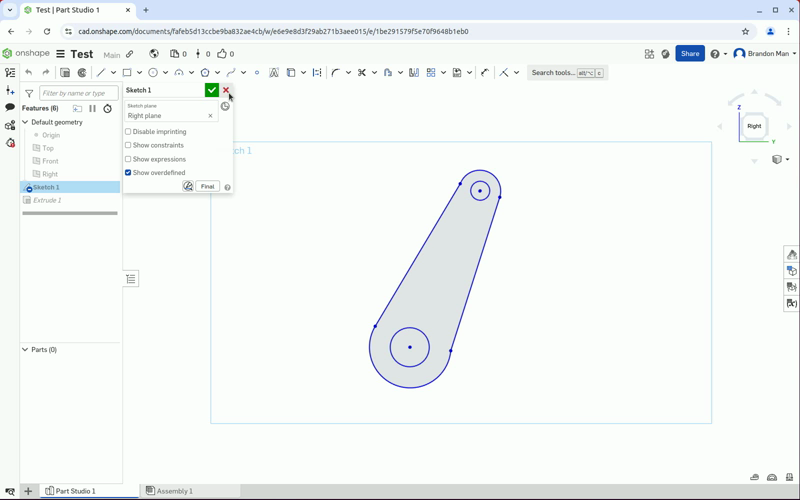
key(shift+s)
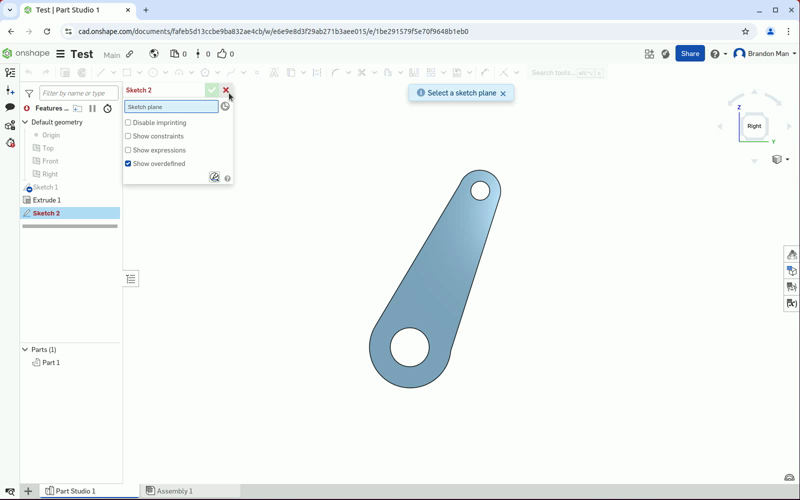
mouse_move(73, 176)
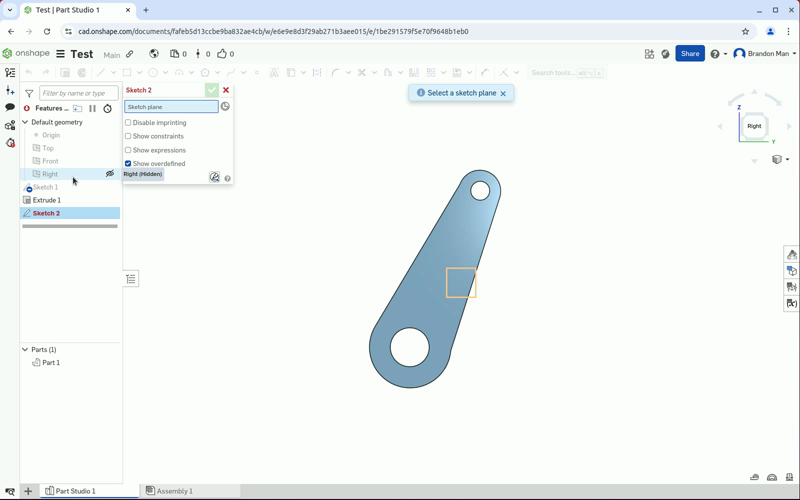
click(73, 176)
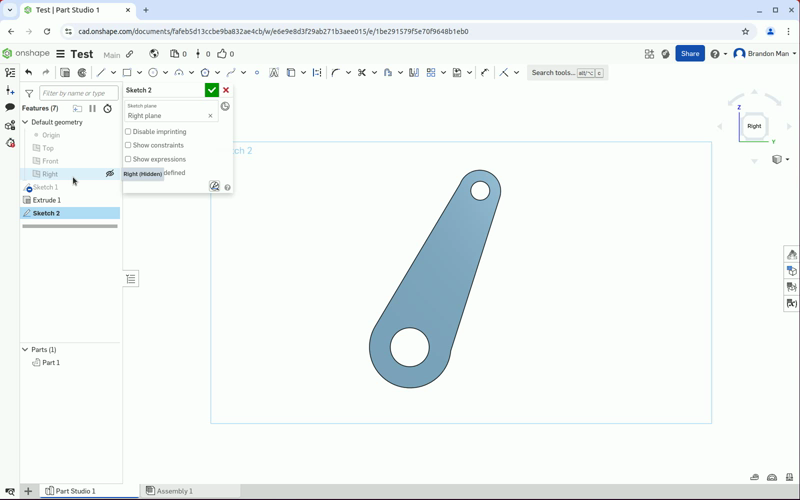
mouse_move(73, 352)
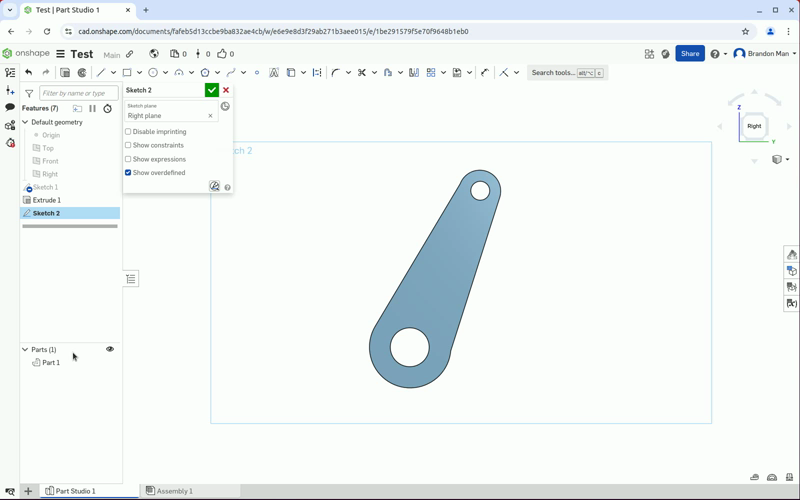
key(y)
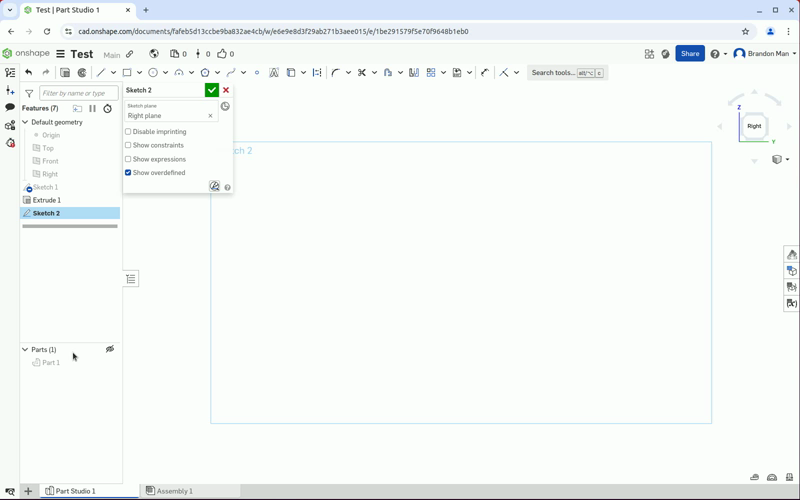
key(c)
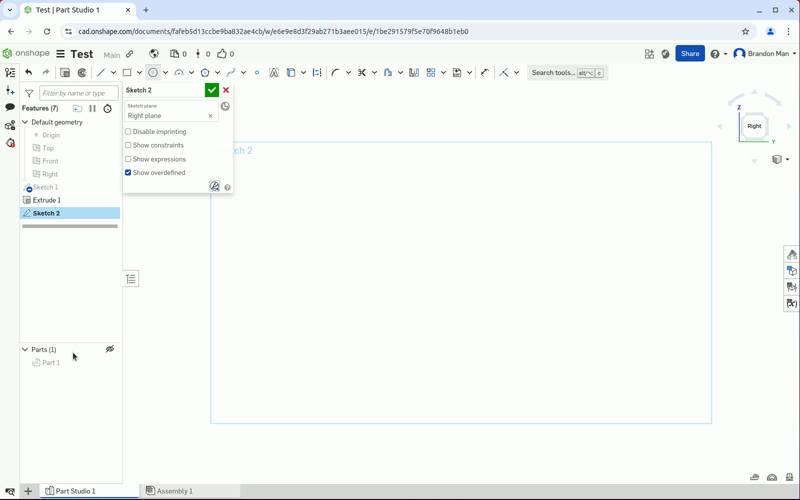
key_down(shift)
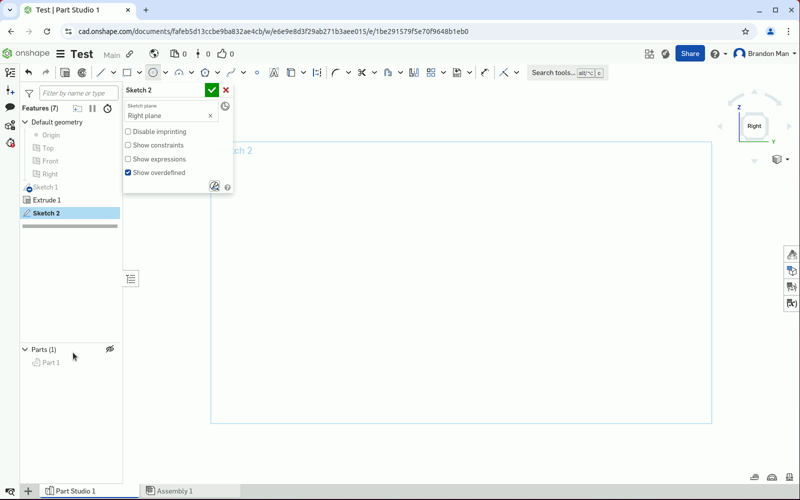
mouse_move(410, 346)
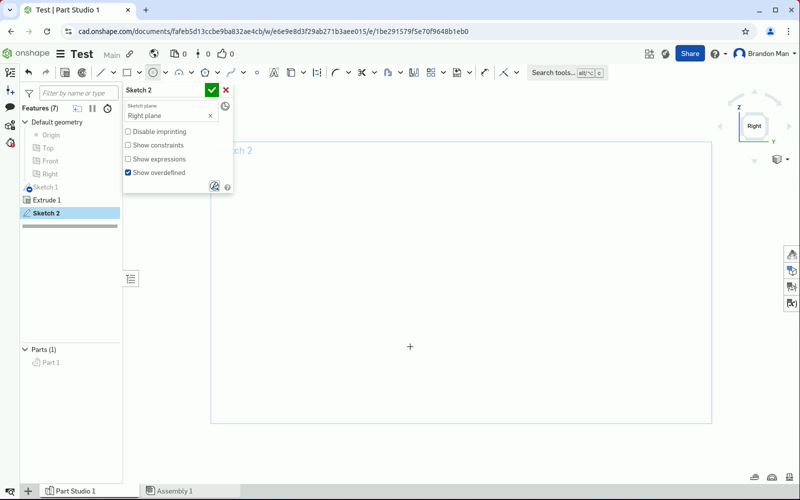
click(410, 346)
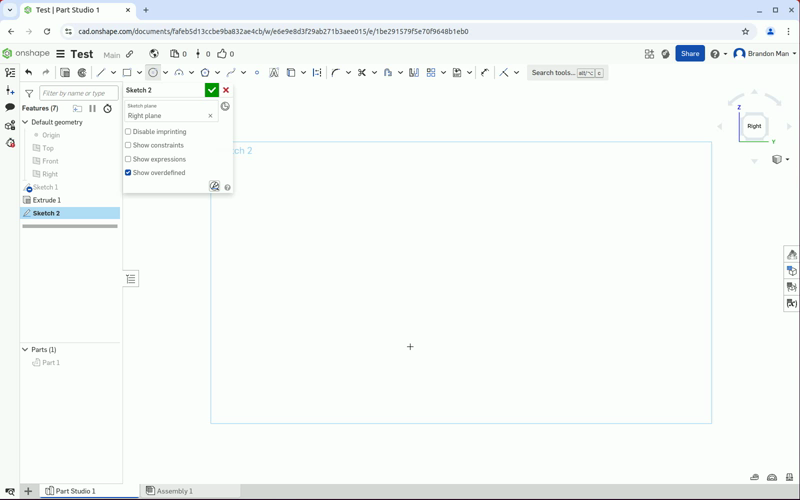
key_up(shift)
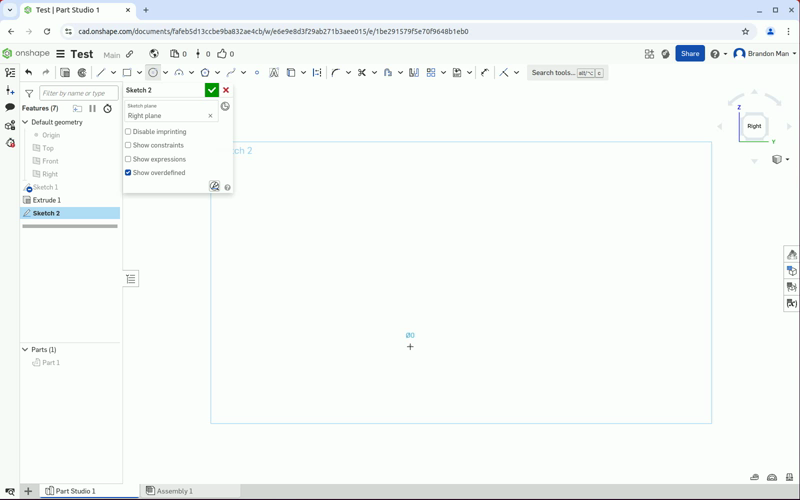
mouse_move(431, 346)
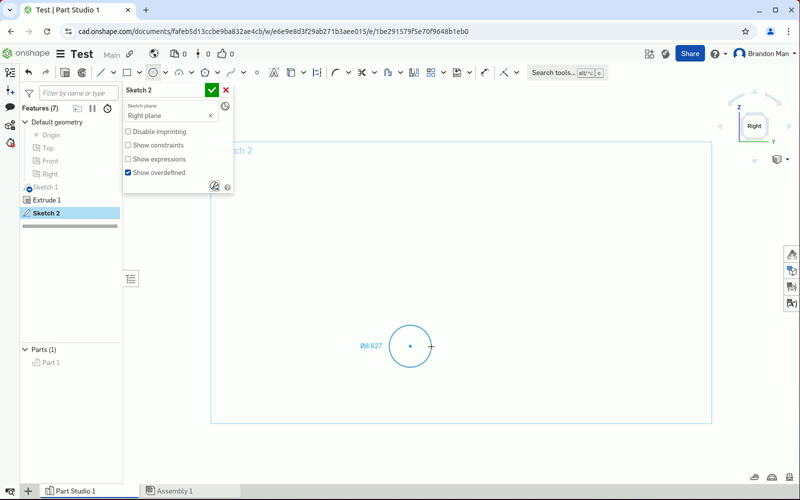
click(431, 346)
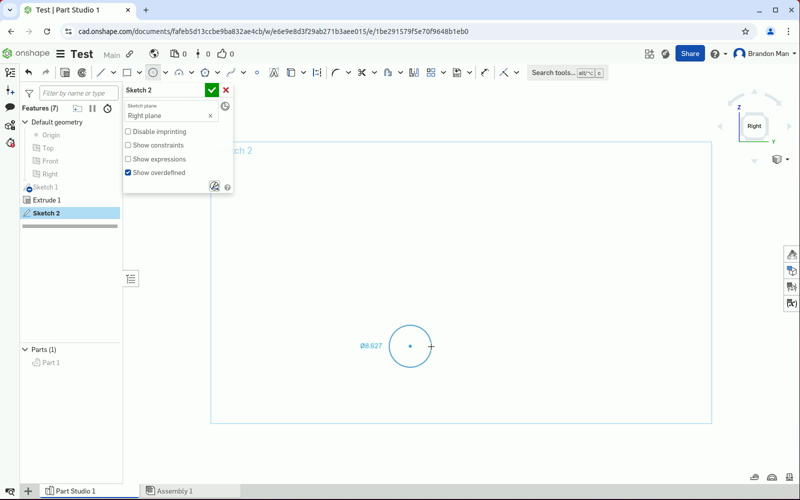
key(esc)
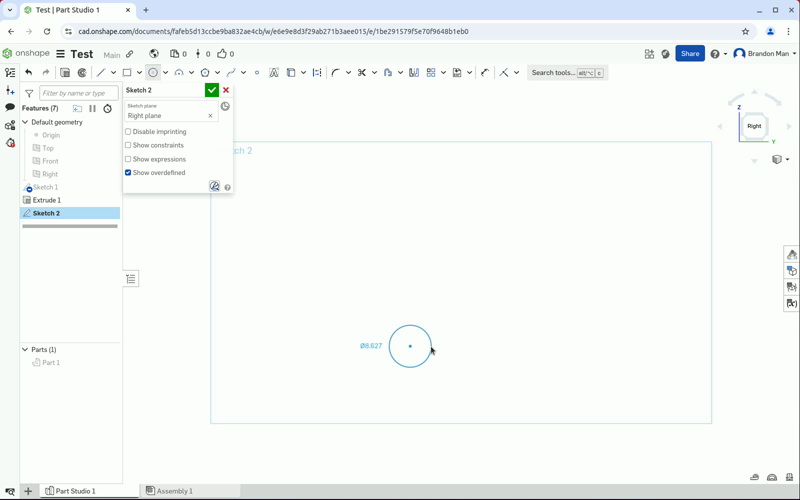
mouse_move(417, 330)
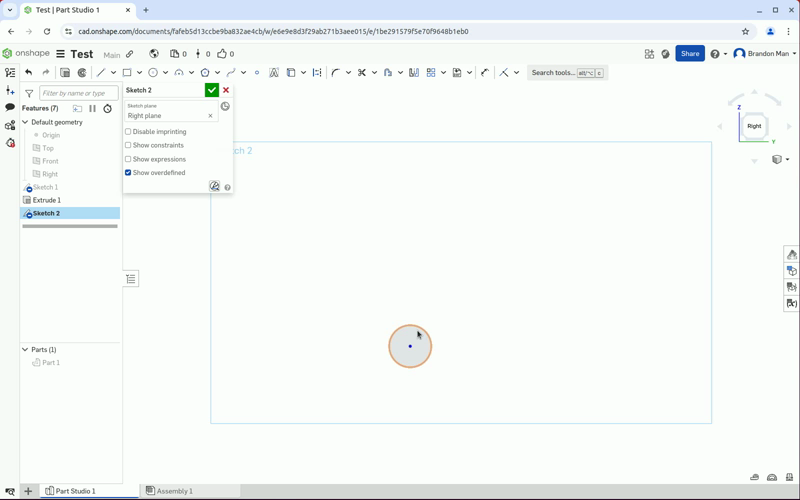
scroll(6)
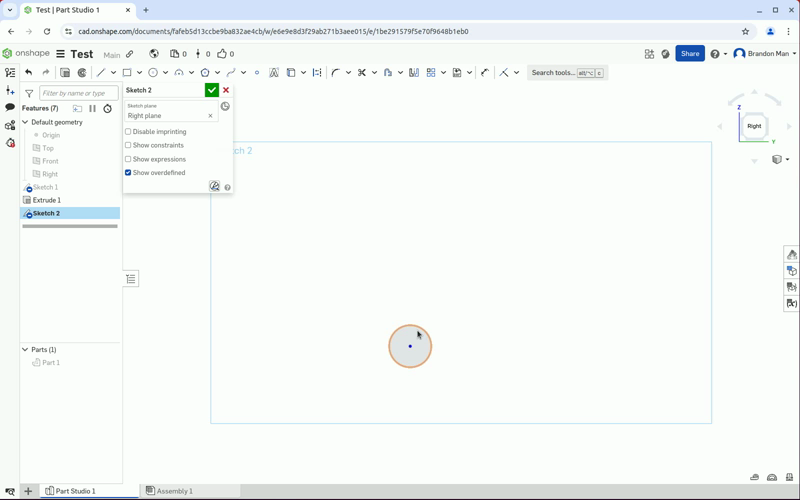
scroll(6)
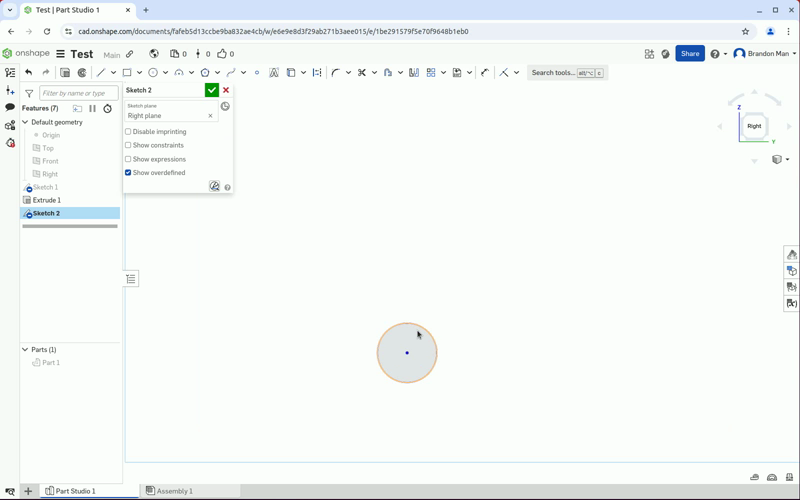
scroll(6)
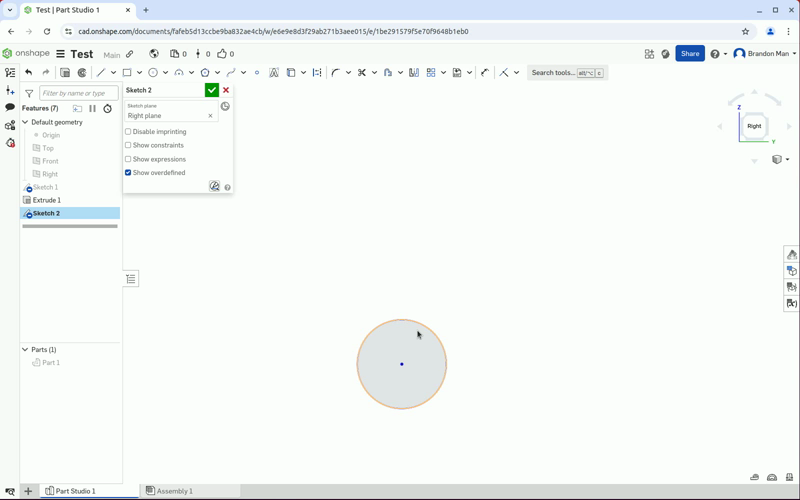
scroll(6)
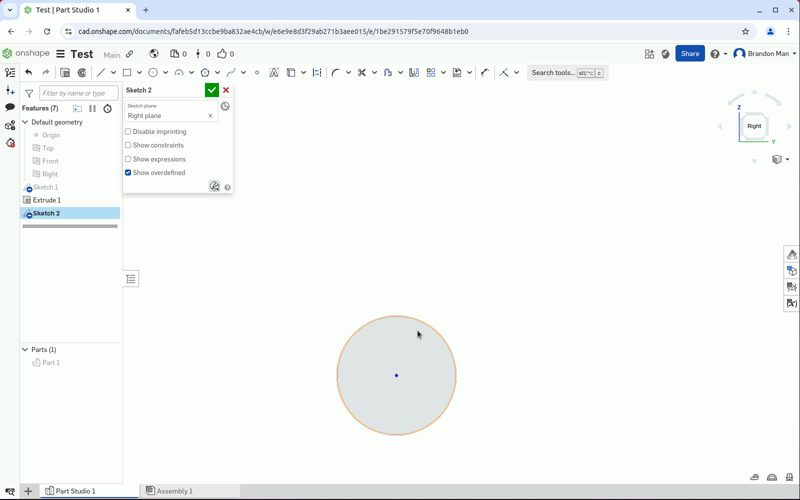
scroll(6)
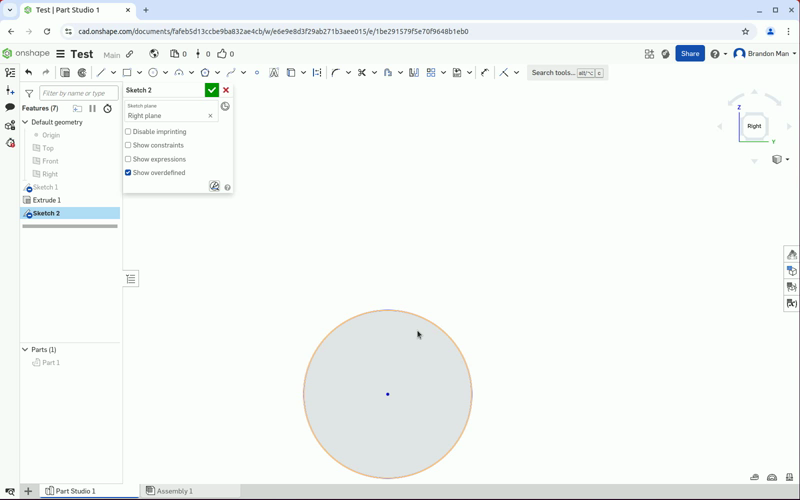
scroll(6)
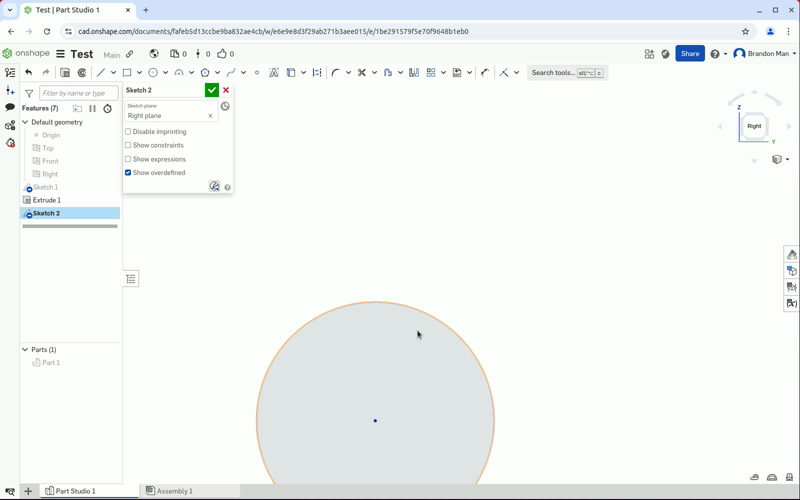
scroll(6)
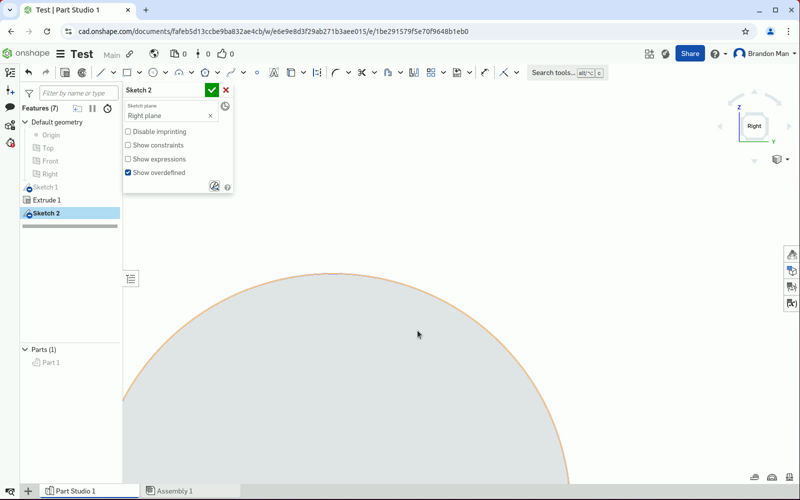
click(417, 330)
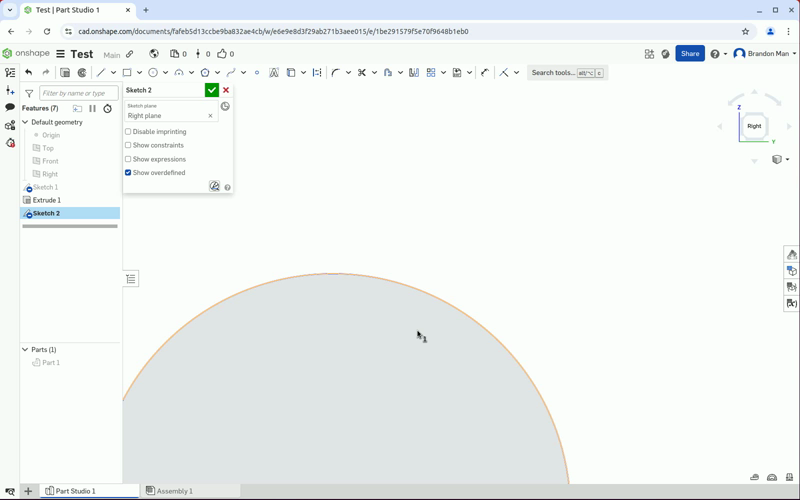
scroll(-6)
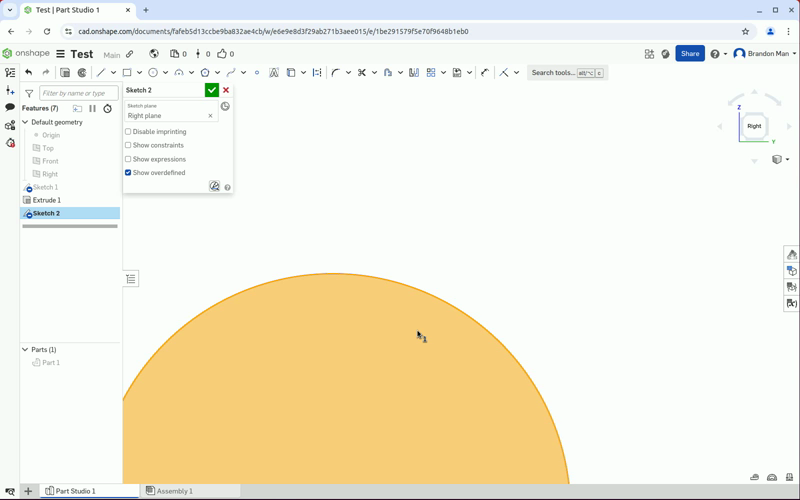
scroll(-6)
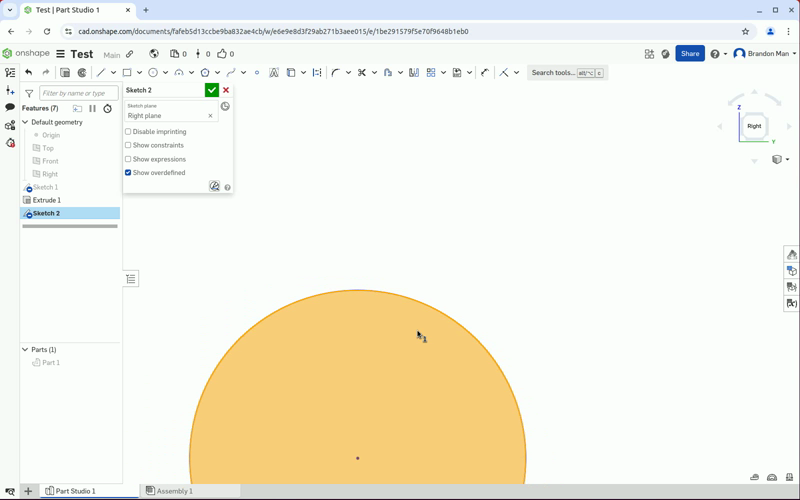
scroll(-6)
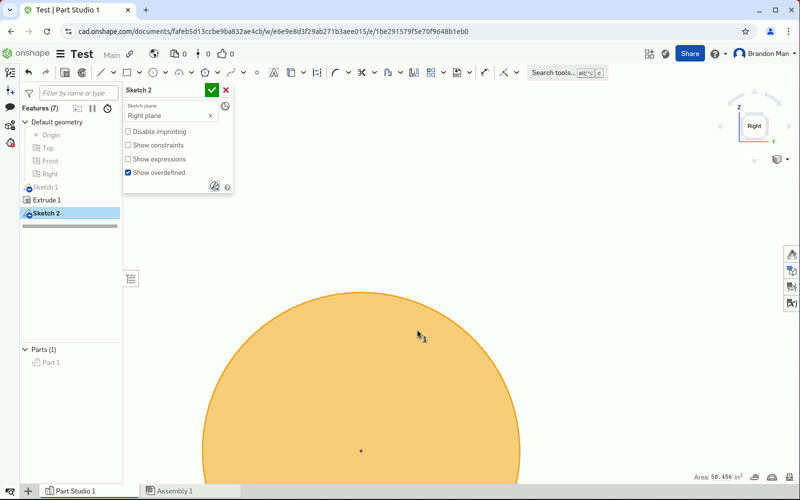
scroll(-6)
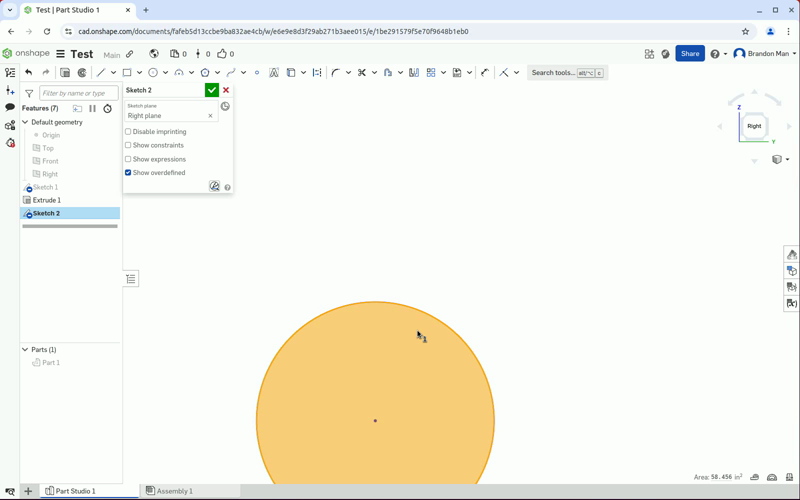
scroll(-6)
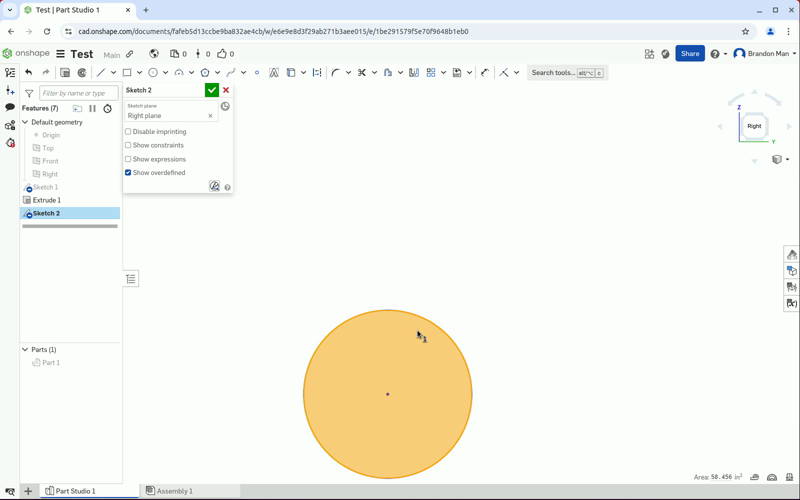
scroll(-6)
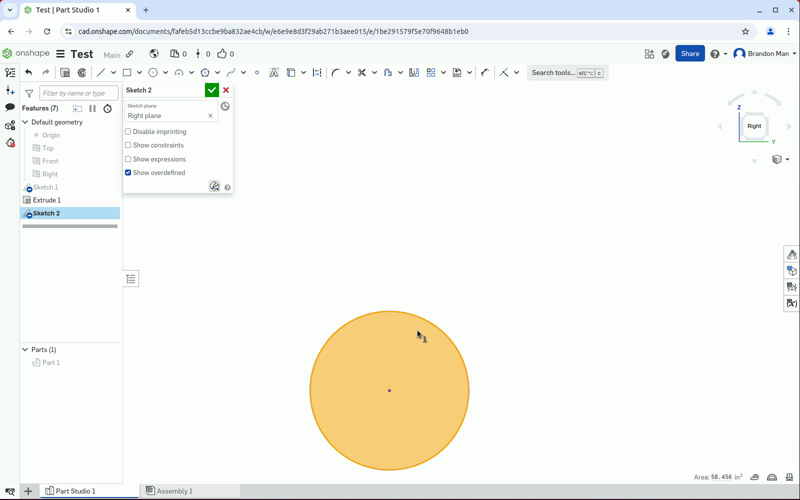
scroll(-6)
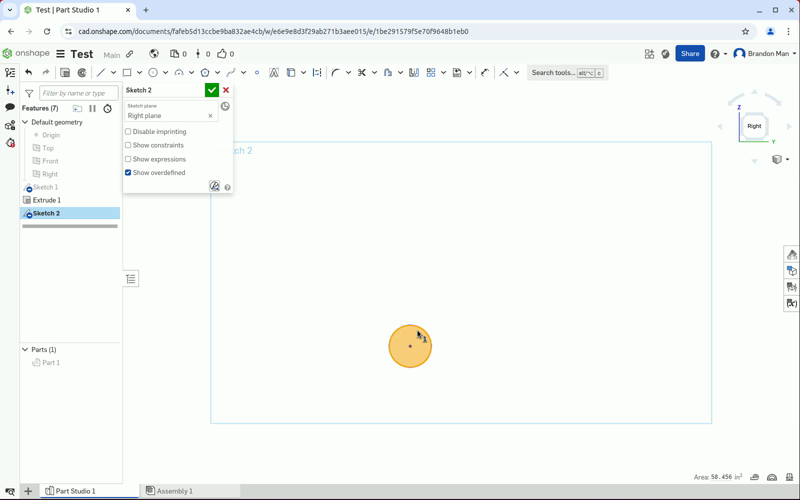
mouse_move(73, 352)
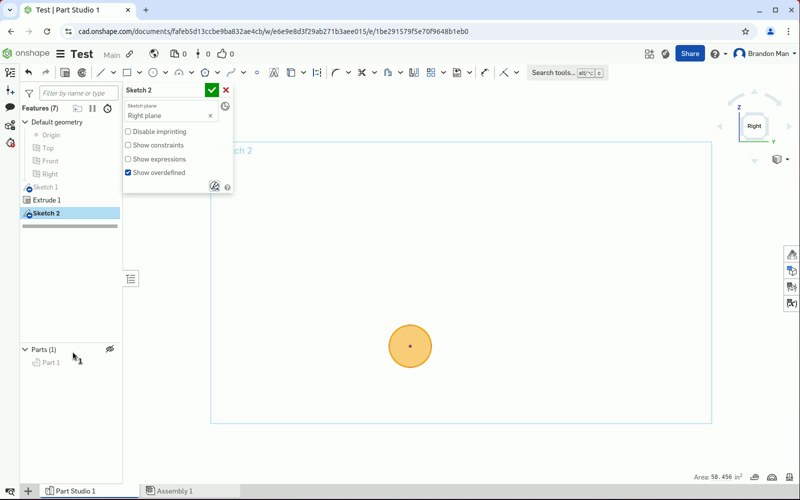
key(shift+y)
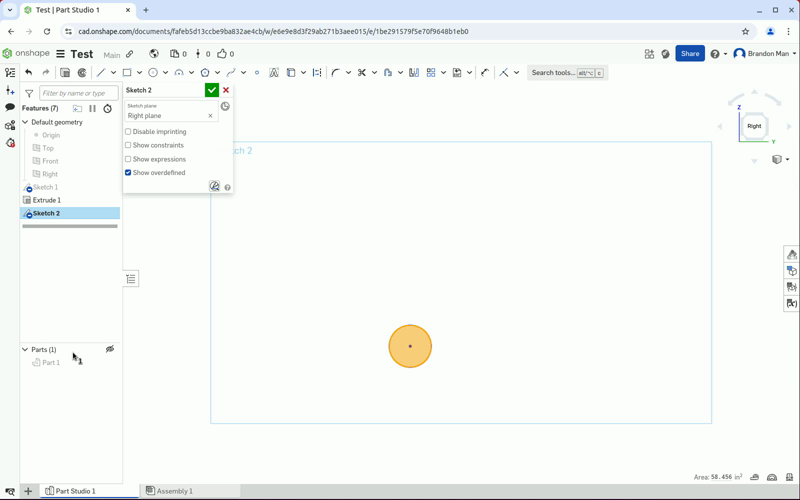
key(shift+e)
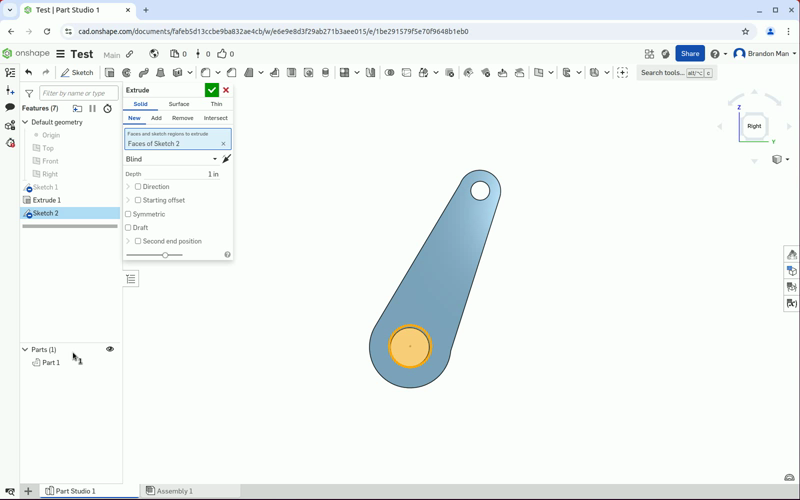
mouse_move(143, 106)
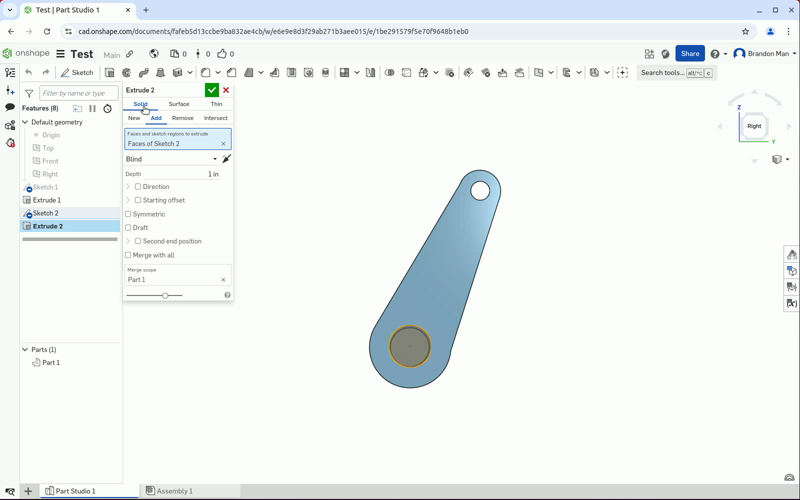
click(143, 106)
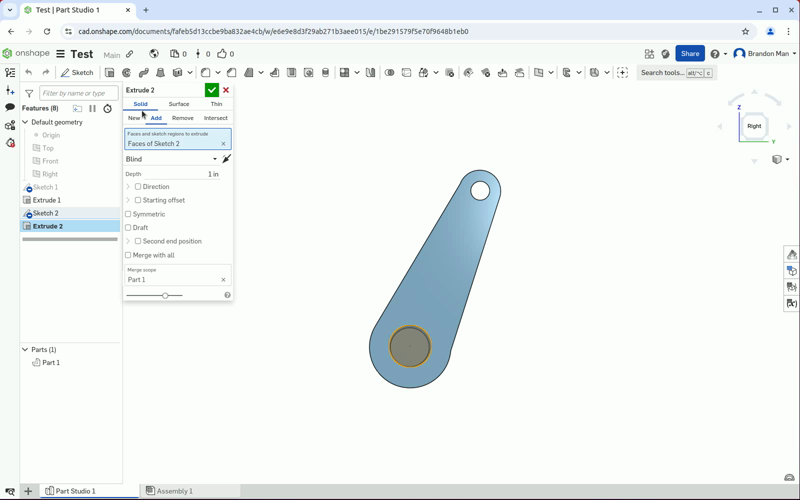
mouse_move(137, 120)
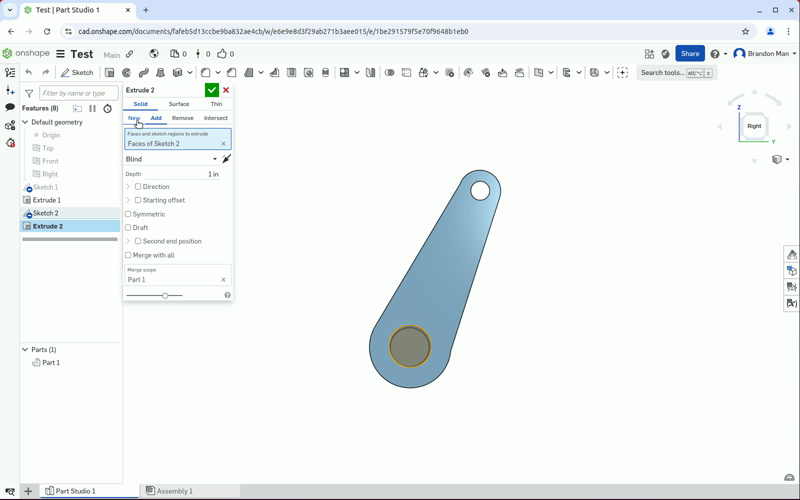
click(137, 120)
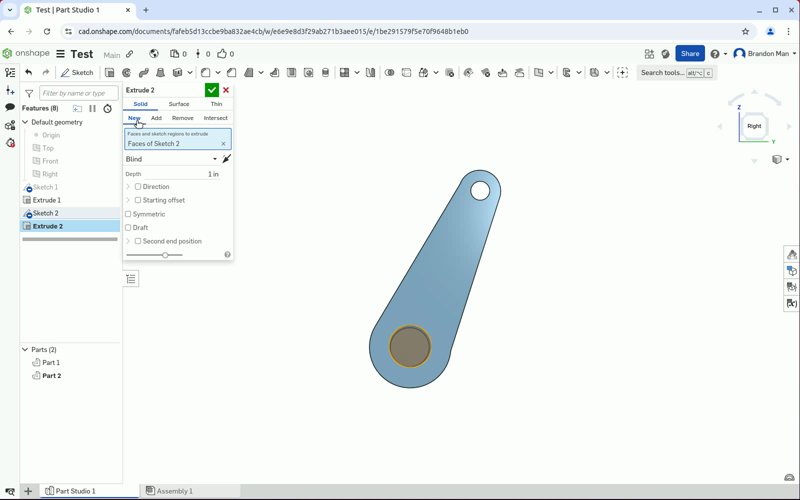
key(tab, 4)
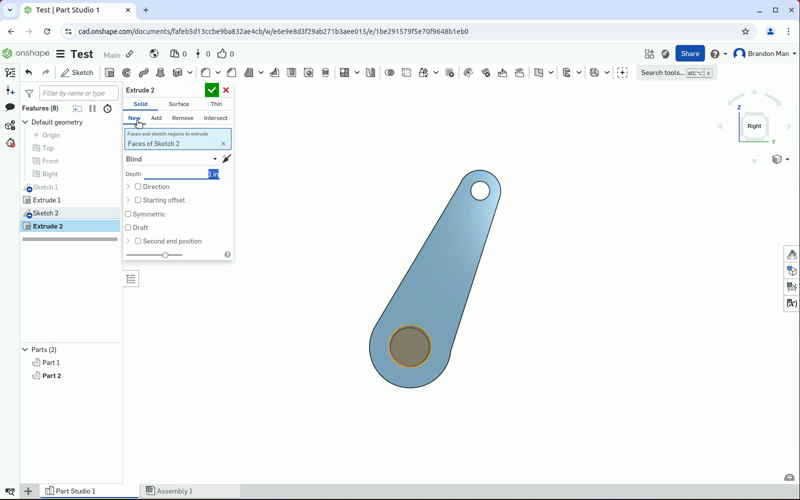
text(16.609)
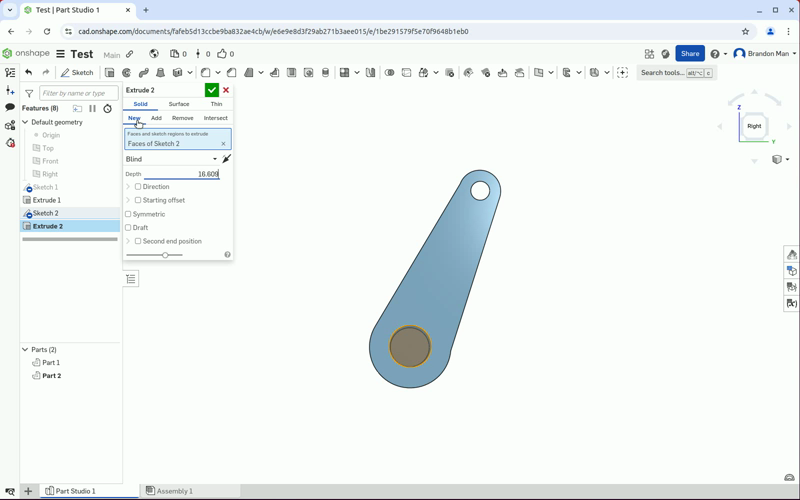
key(enter)
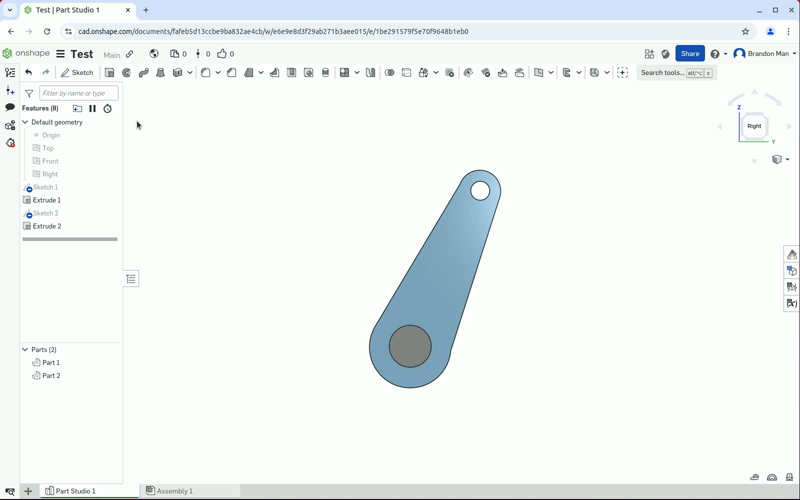
key(shift+h)
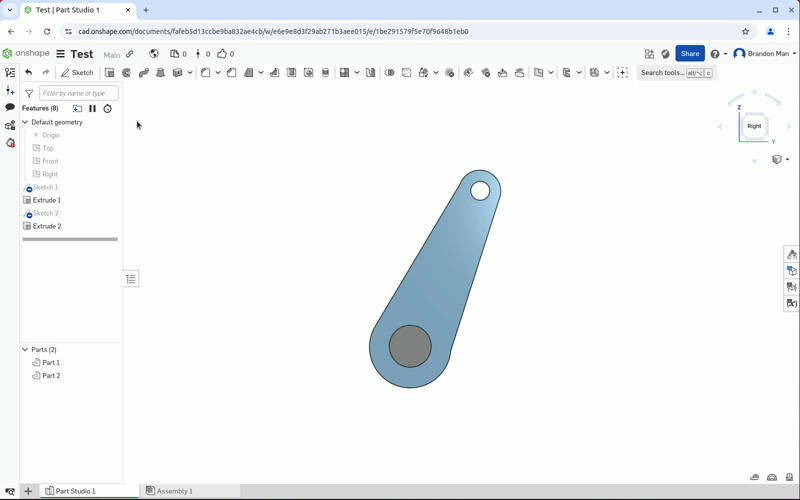
key(shift+h)
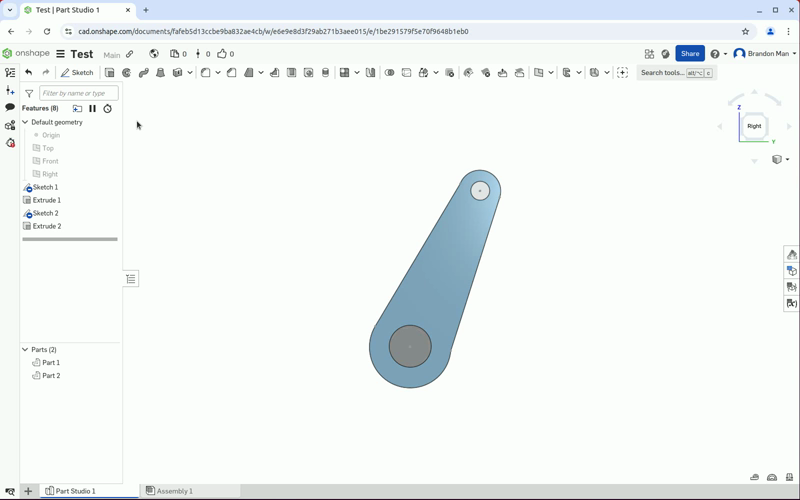
key(shift+7)
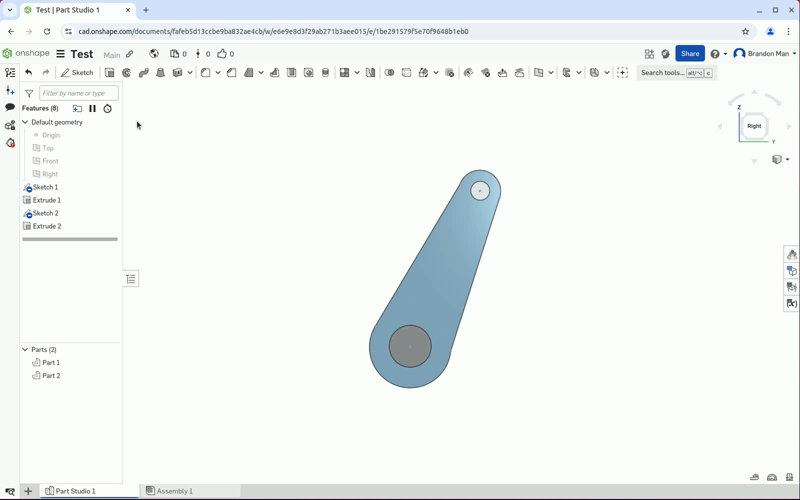
key(right, 2)
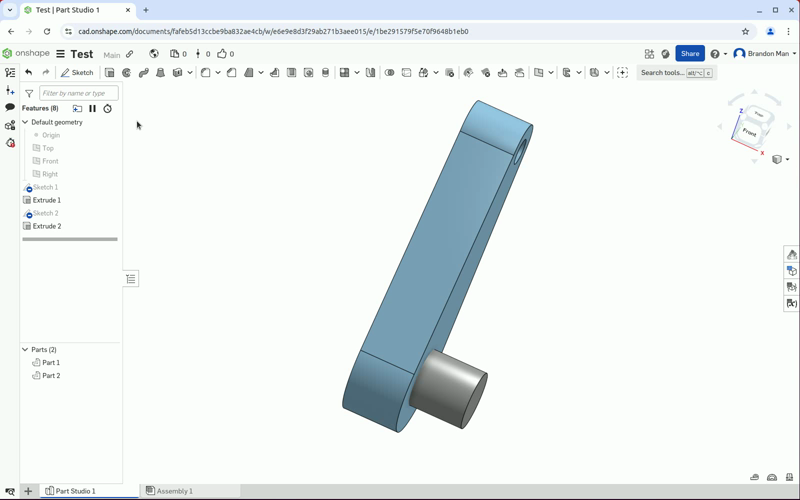
key(down, 2)
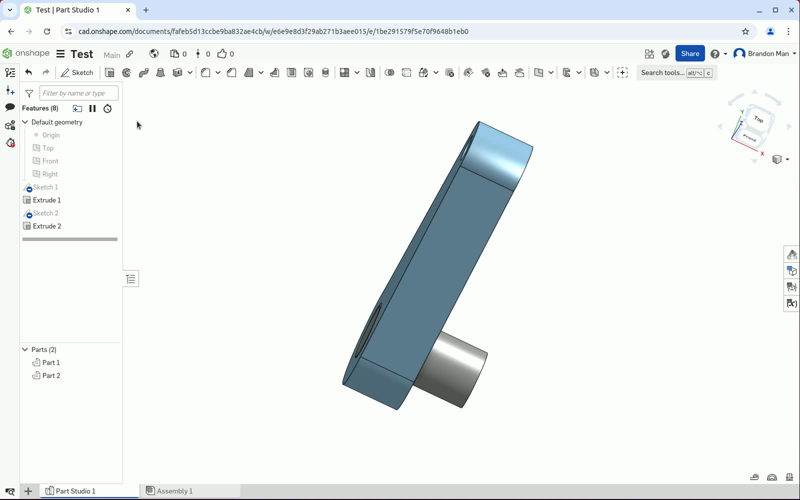
key(up, 2)
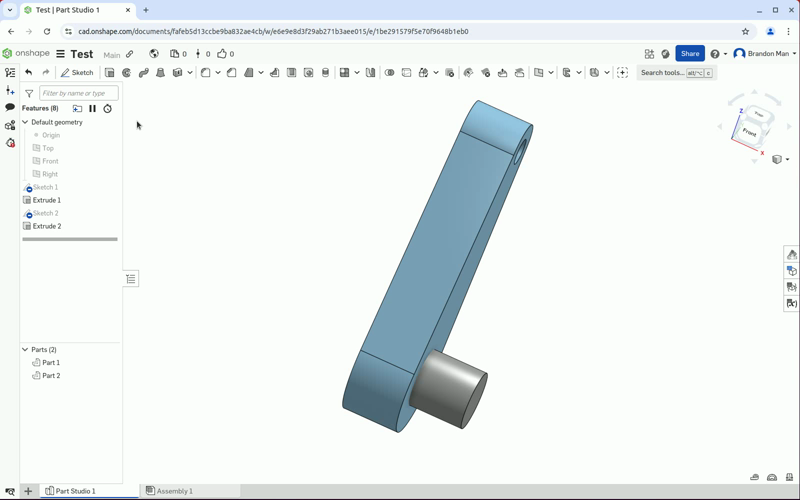
key(left, 2)
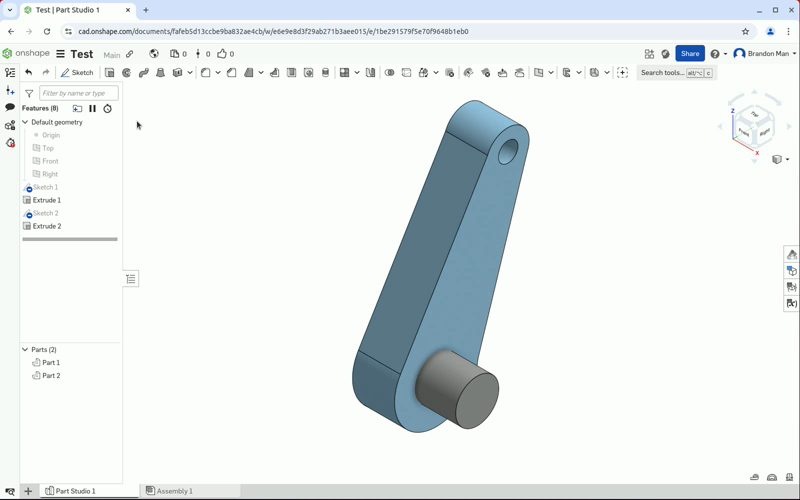
mouse_move(73, 189)
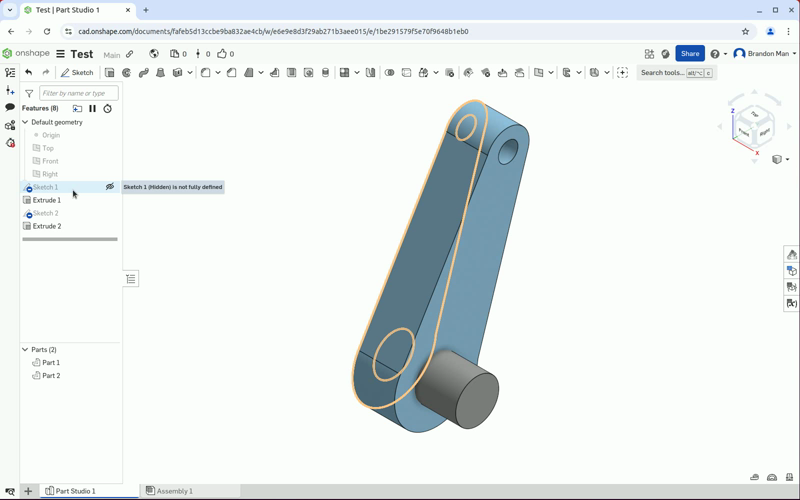
click(73, 189)